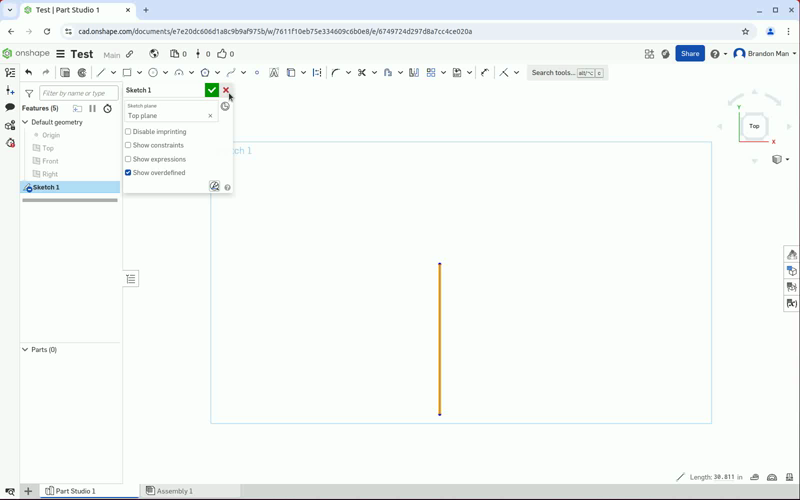
key(shift+h)
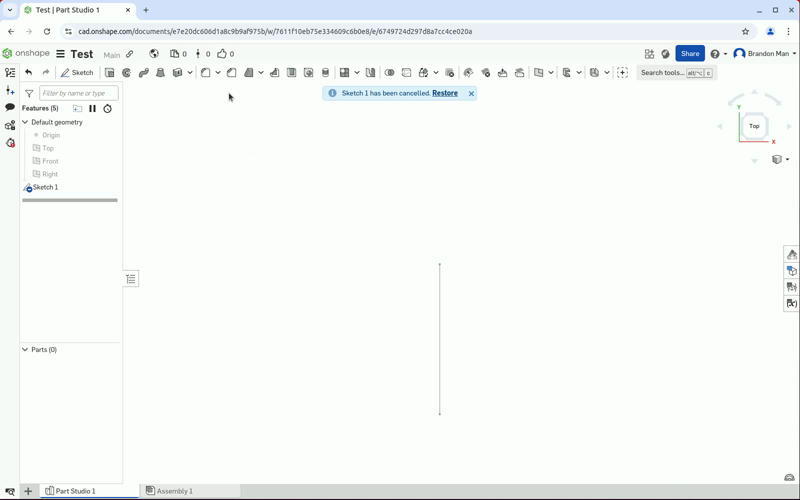
key(shift+s)
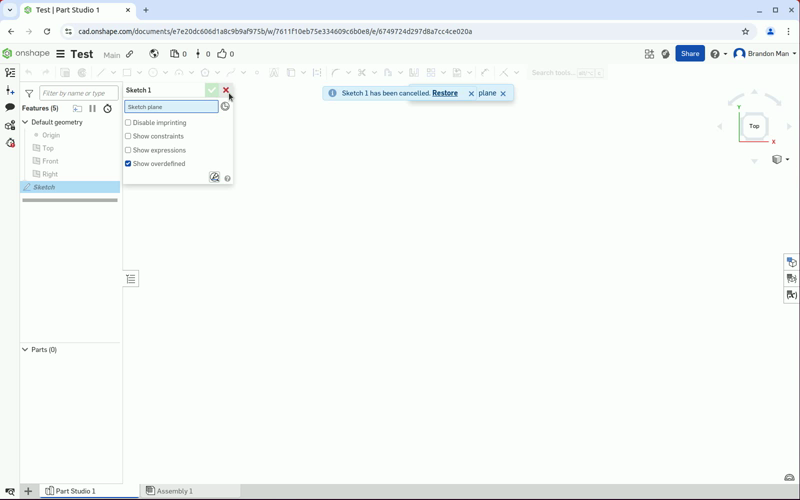
mouse_move(73, 150)
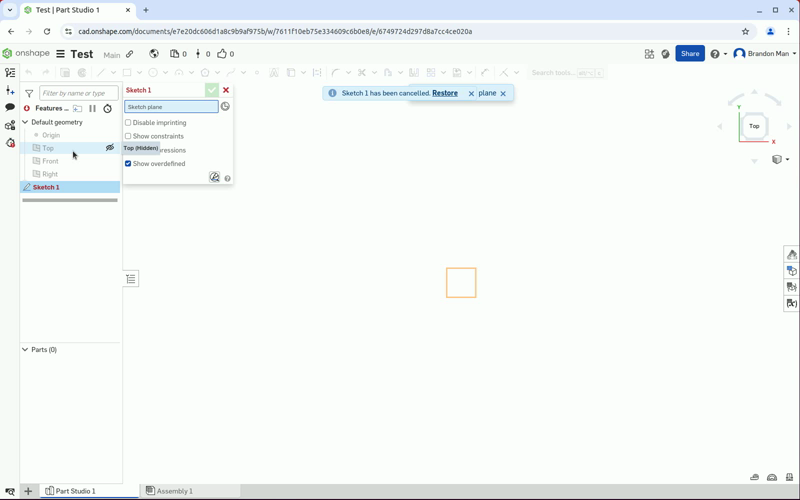
click(73, 150)
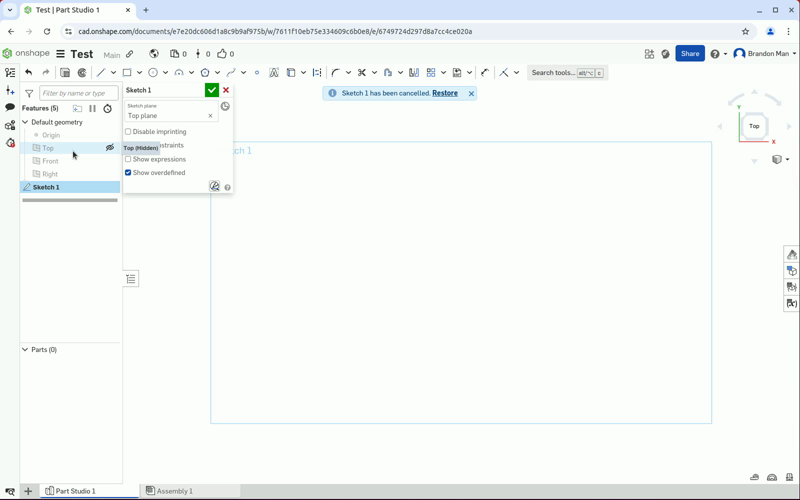
mouse_move(73, 352)
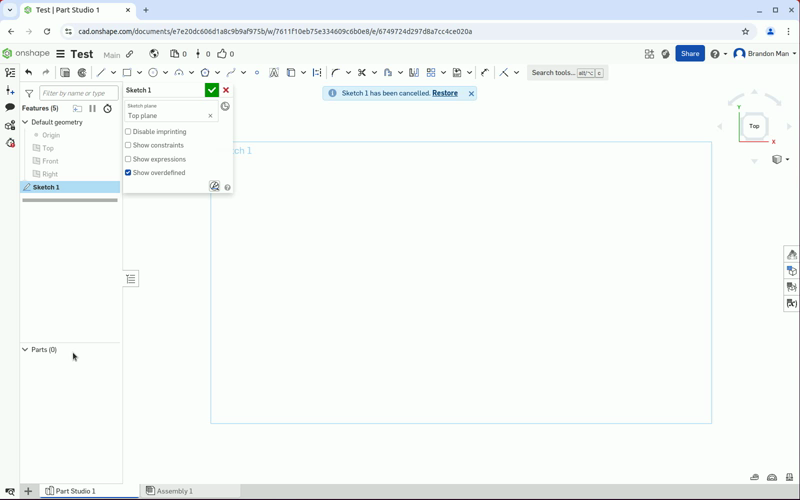
key(y)
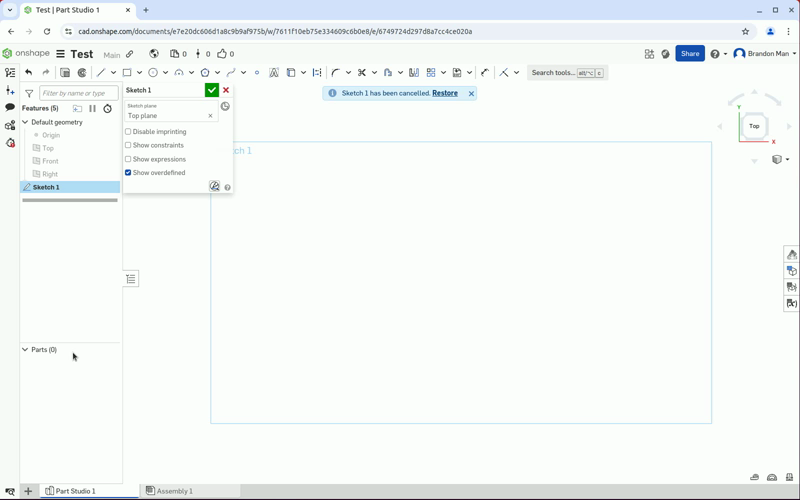
key(l)
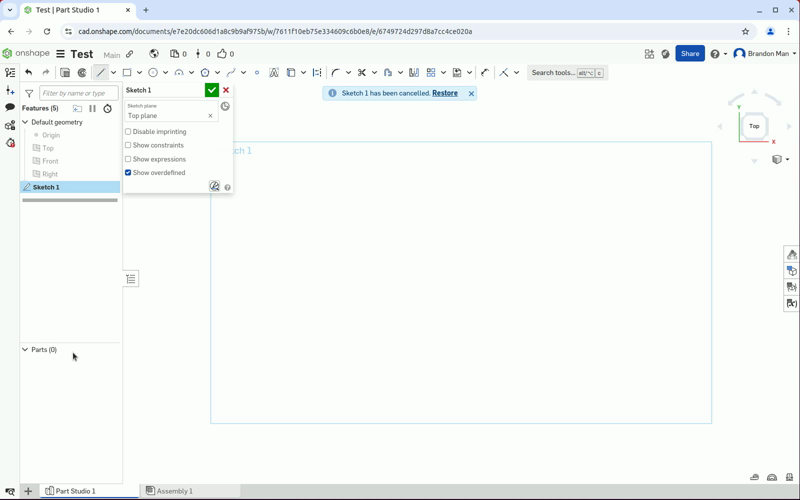
key_down(shift)
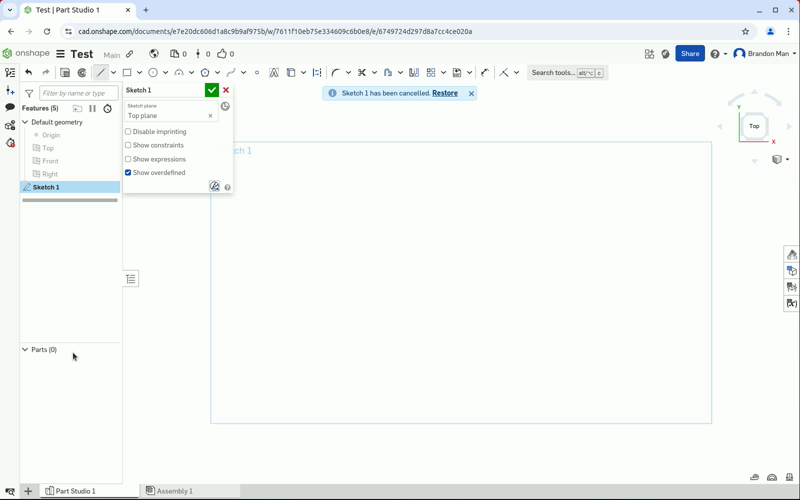
mouse_move(460, 226)
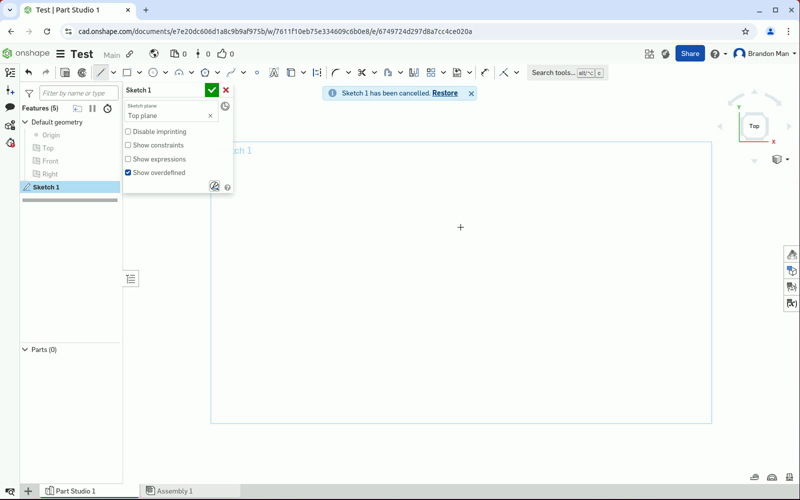
click(460, 226)
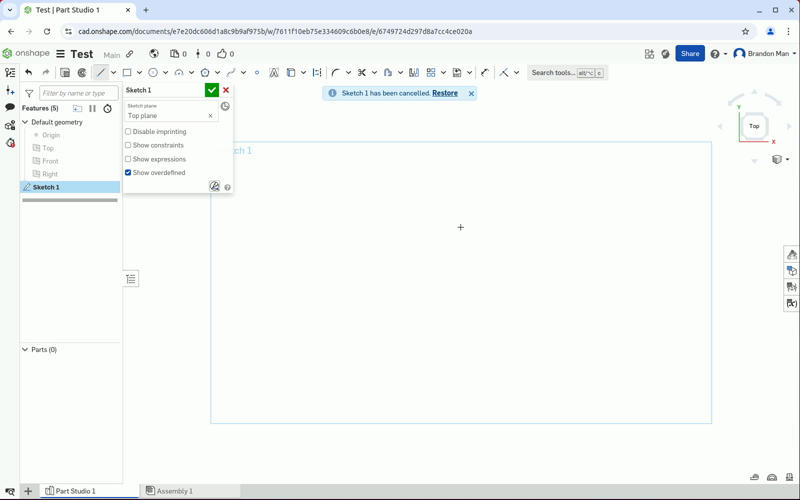
key_up(shift)
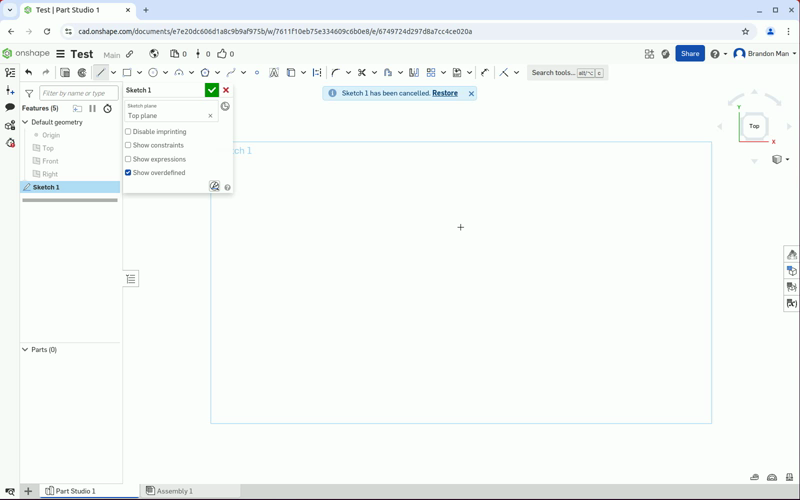
key_down(shift)
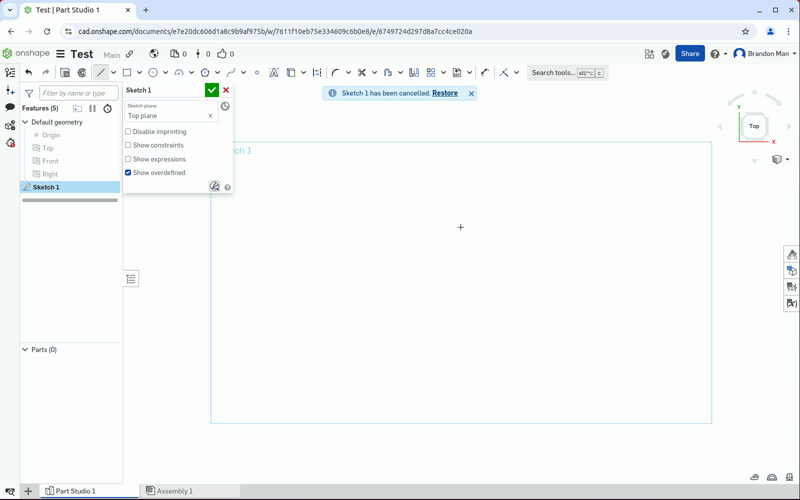
mouse_move(490, 226)
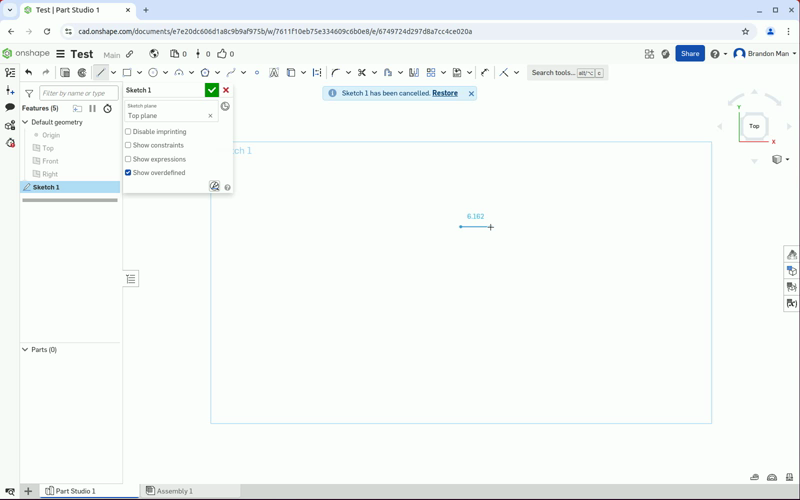
mouse_move(494, 226)
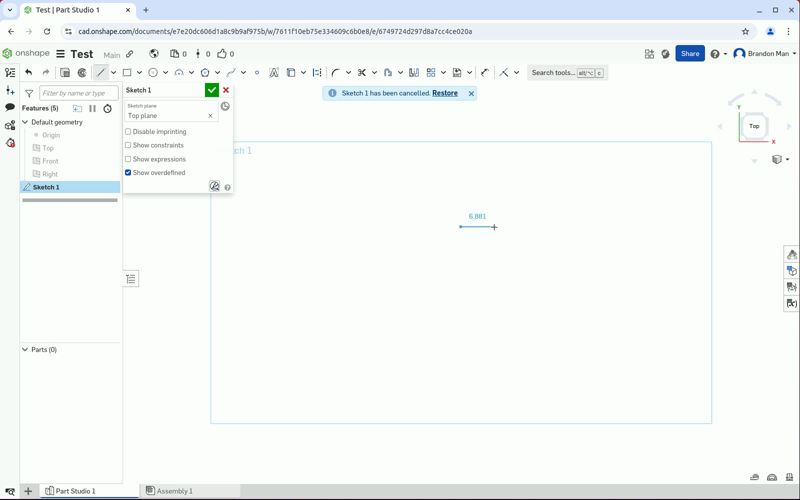
click(494, 226)
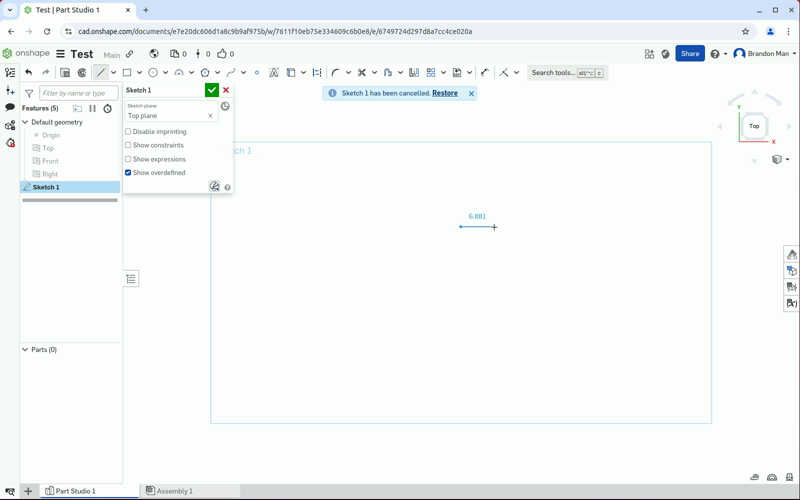
key_up(shift)
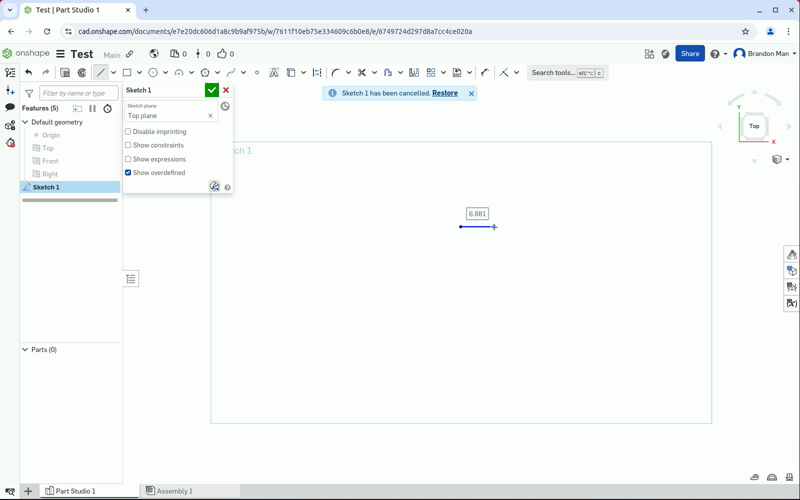
key_down(shift)
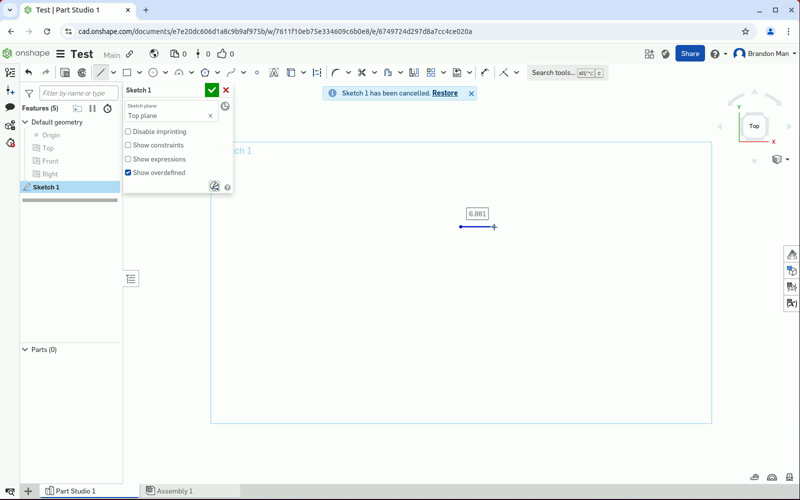
mouse_move(524, 226)
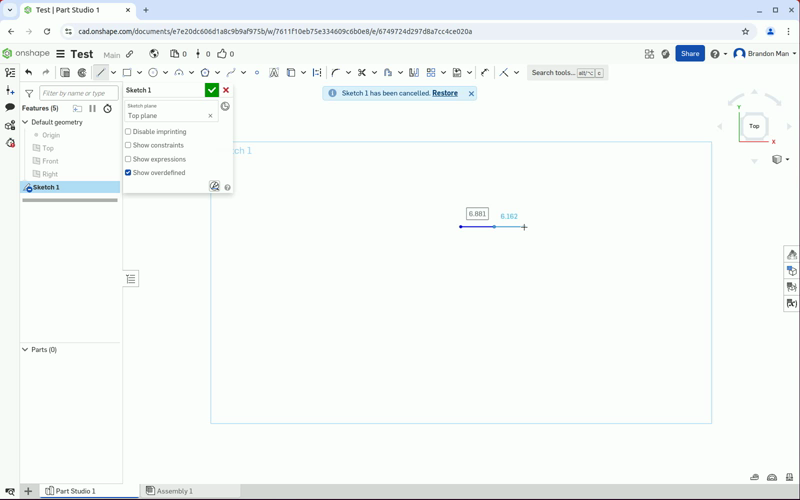
mouse_move(494, 236)
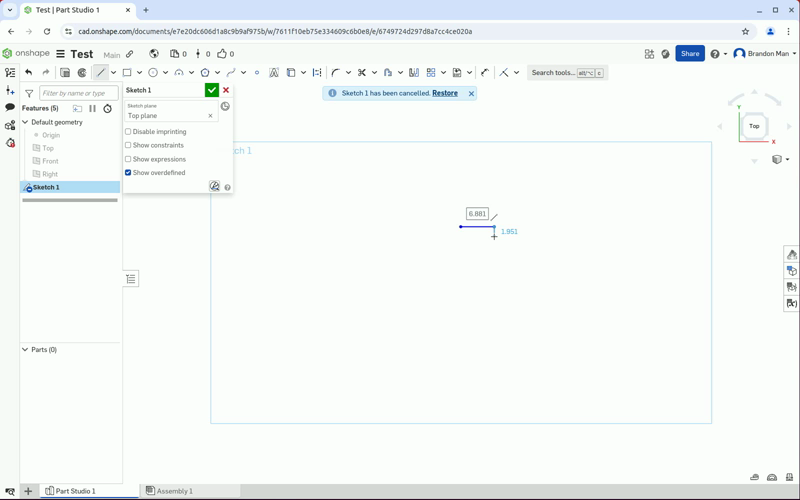
click(494, 236)
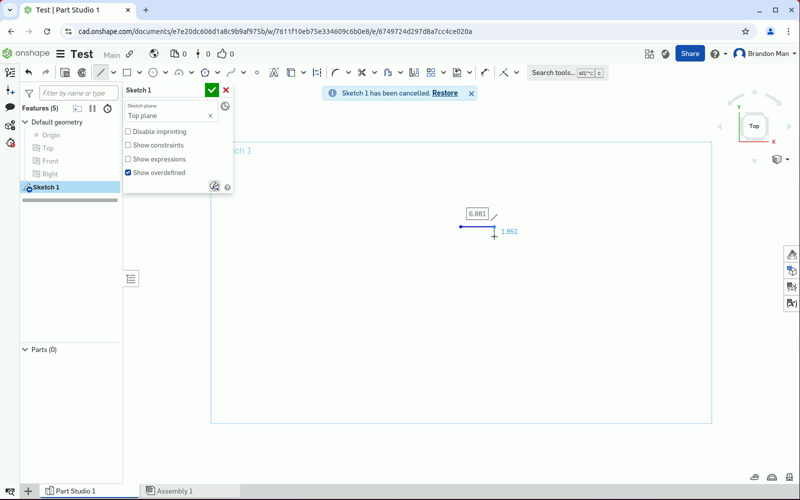
key_up(shift)
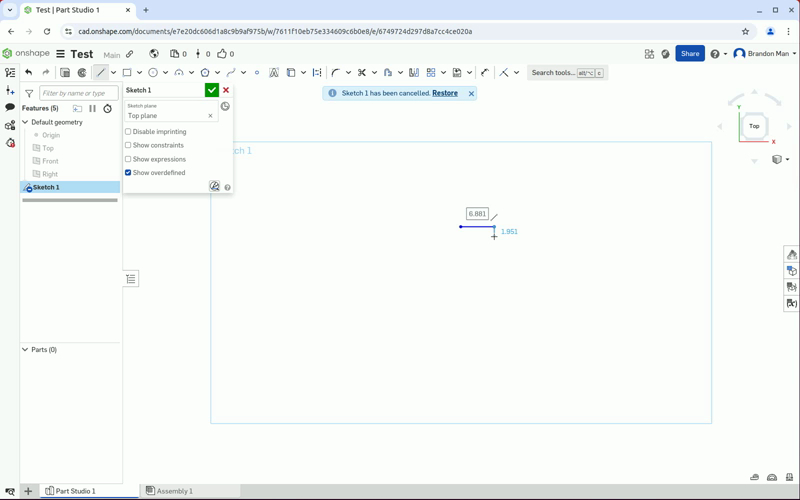
key_down(shift)
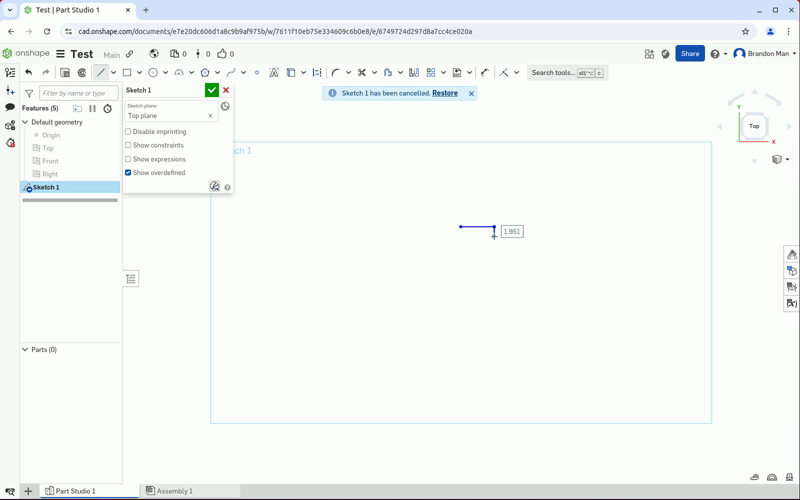
mouse_move(524, 236)
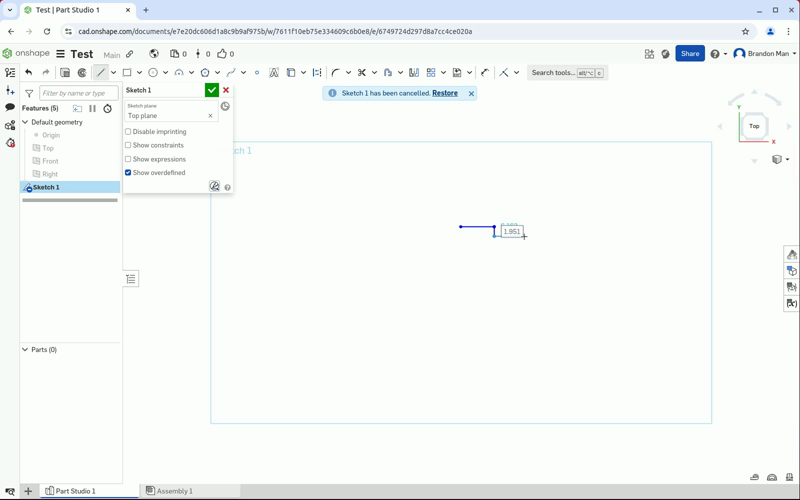
mouse_move(484, 236)
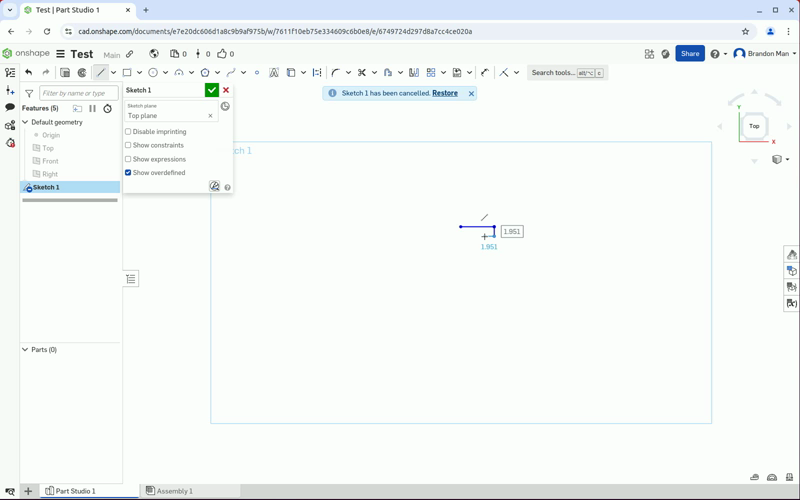
click(484, 236)
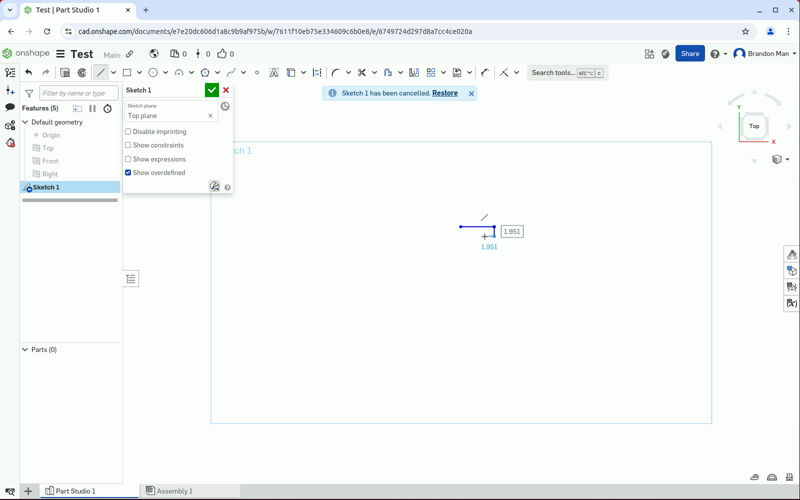
key_up(shift)
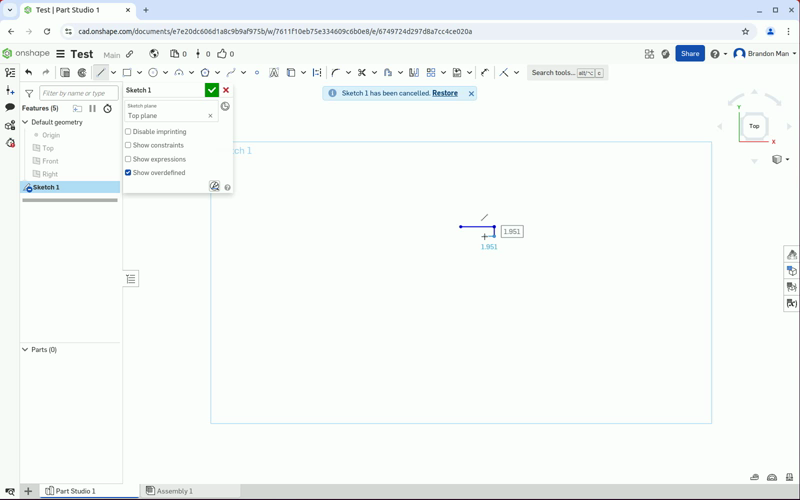
key_down(shift)
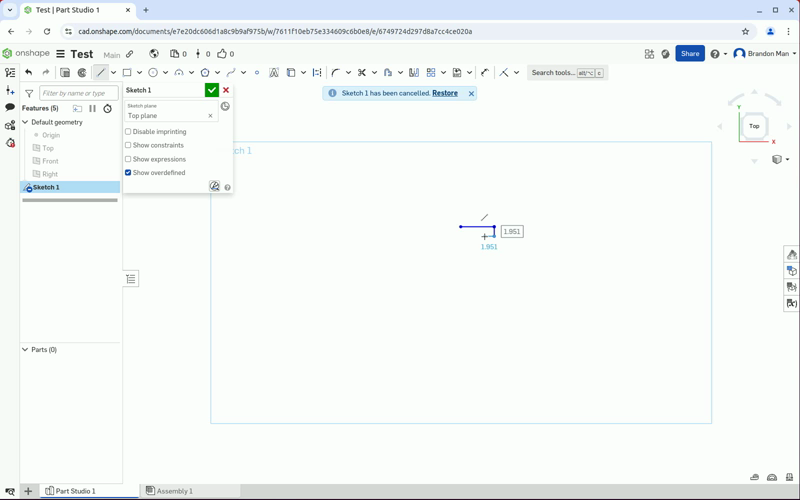
mouse_move(514, 236)
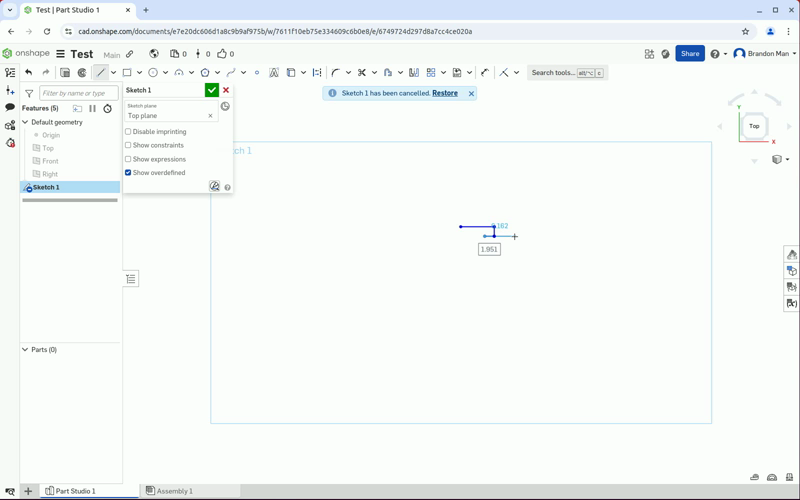
mouse_move(484, 283)
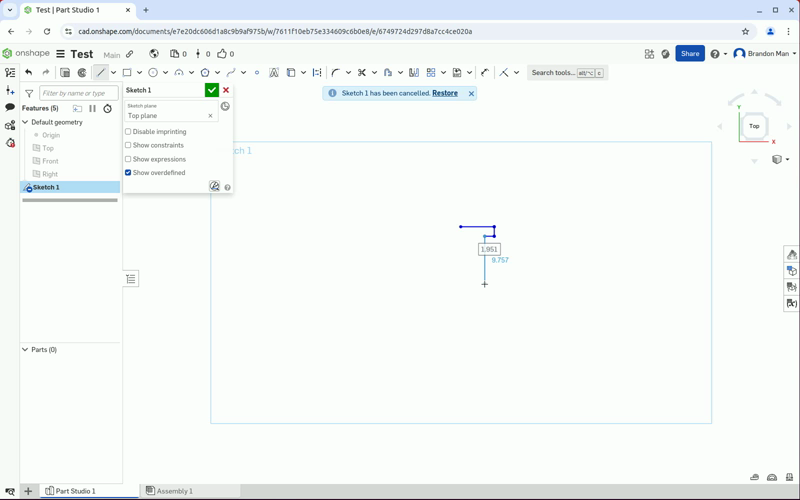
click(484, 283)
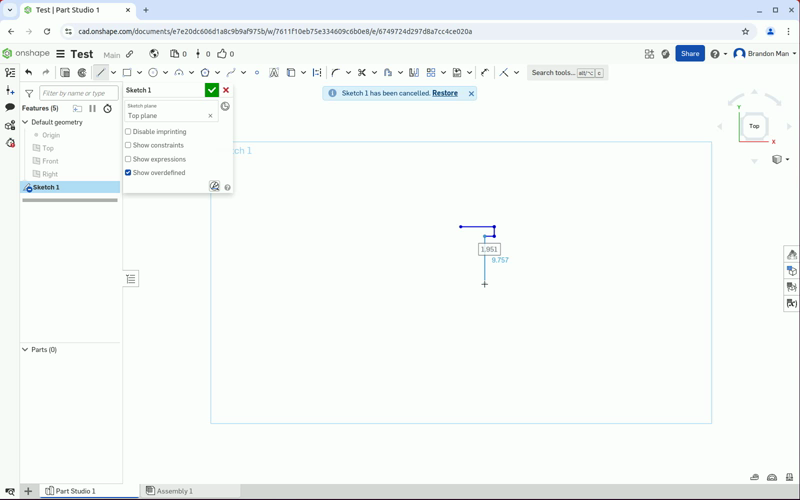
key_up(shift)
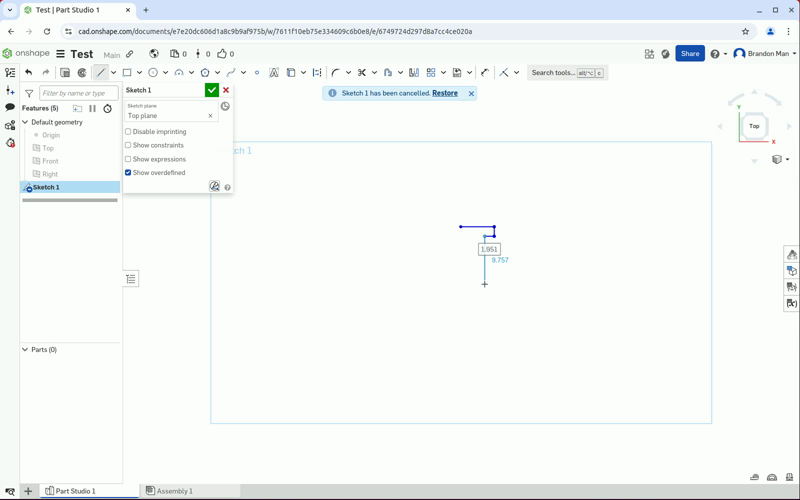
key_down(shift)
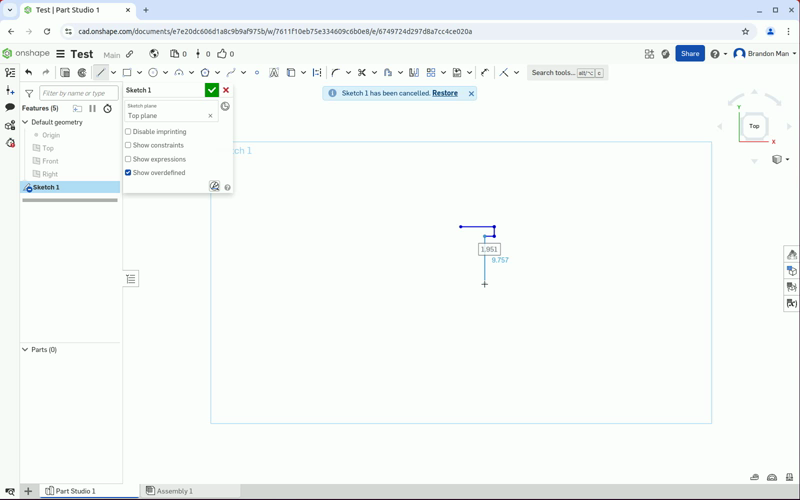
mouse_move(573, 283)
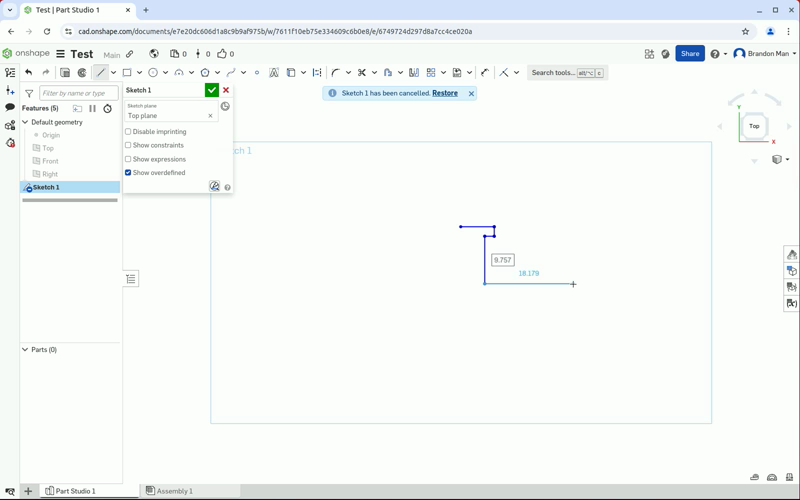
click(573, 283)
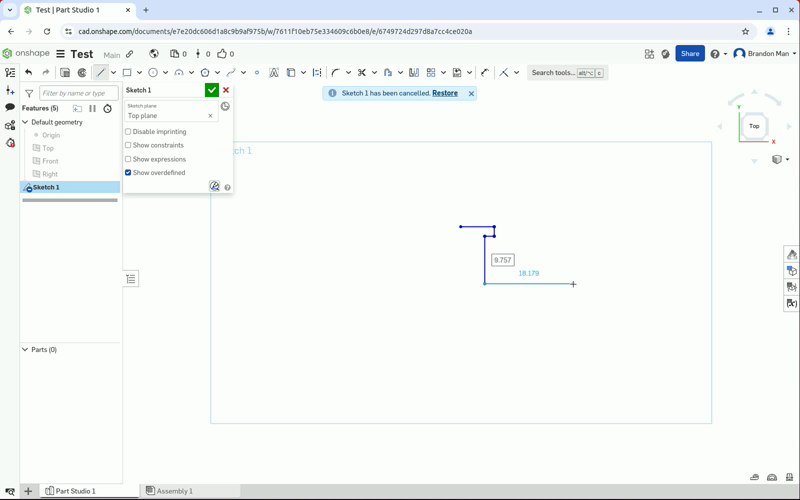
key_up(shift)
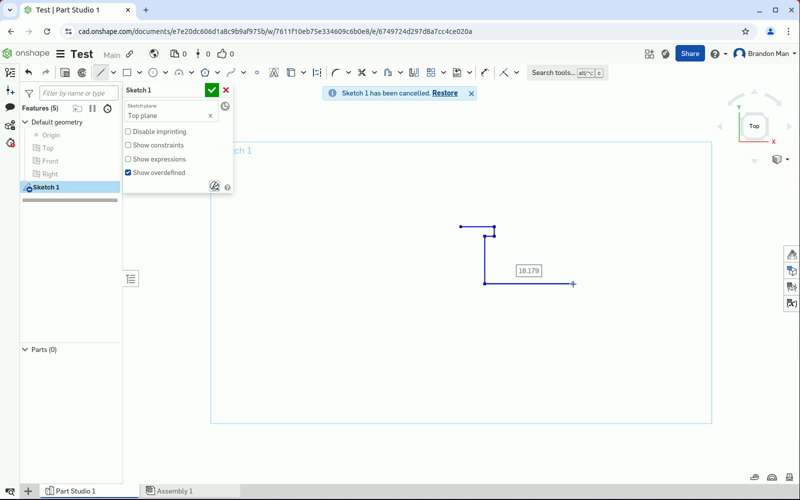
key_down(shift)
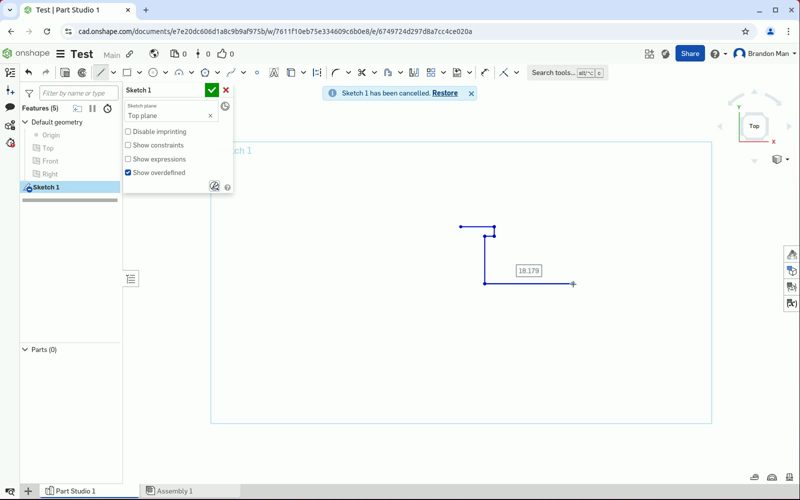
mouse_move(573, 169)
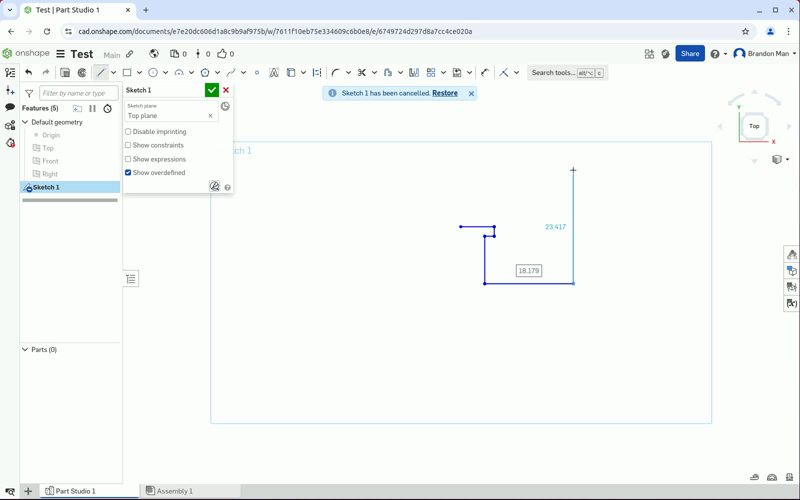
click(573, 169)
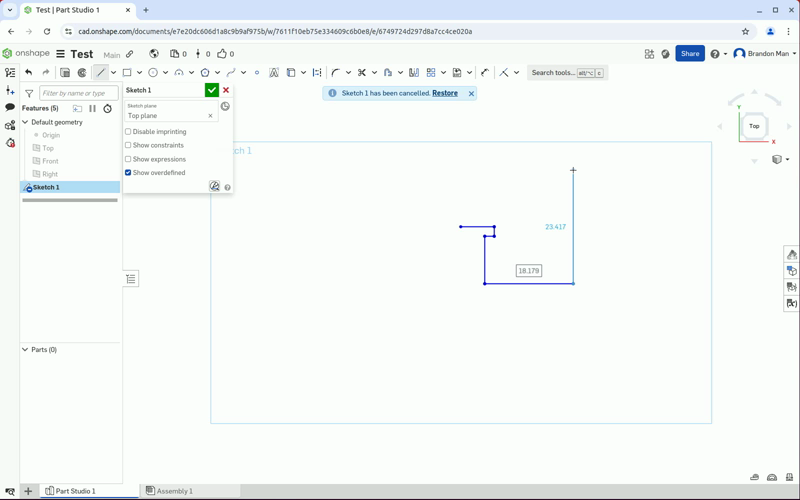
key_up(shift)
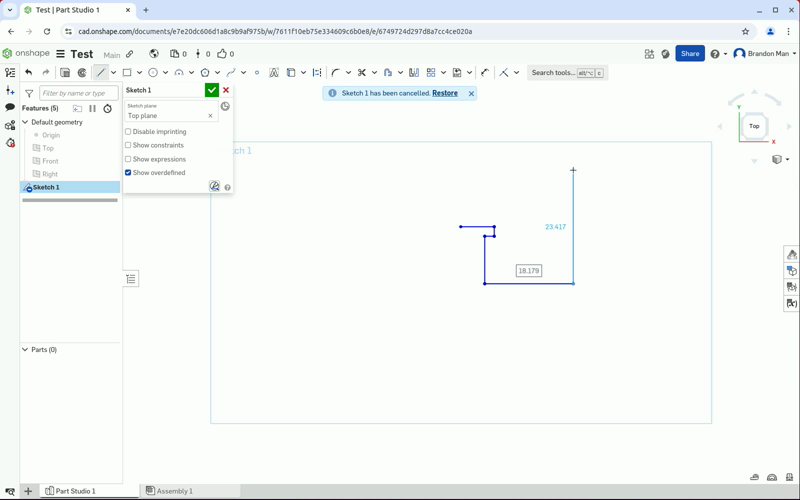
key_down(shift)
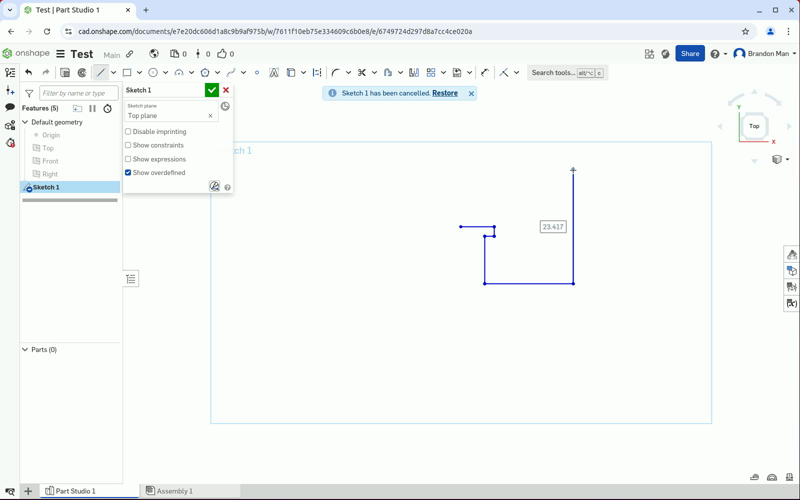
mouse_move(460, 169)
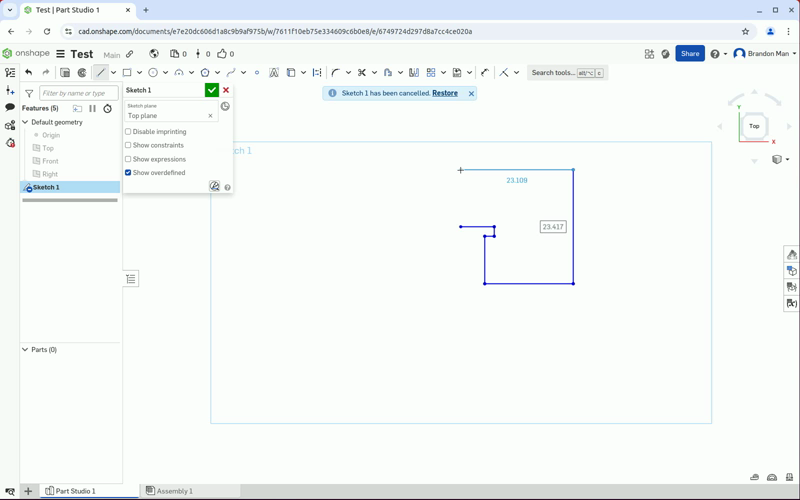
click(460, 169)
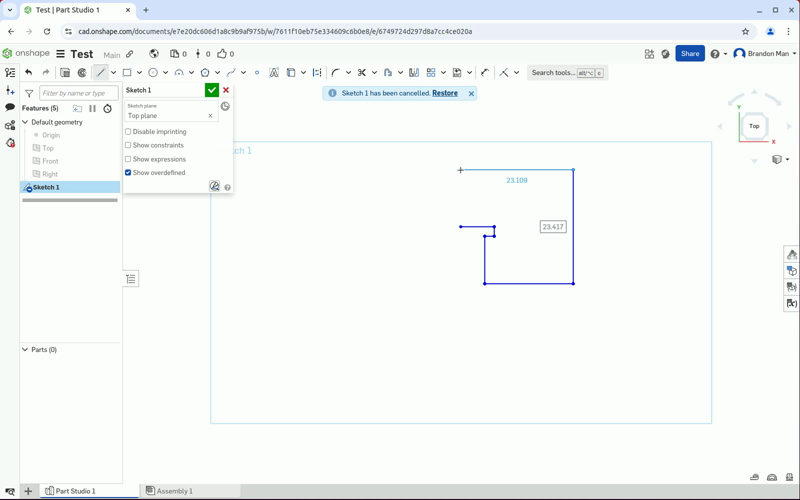
key_up(shift)
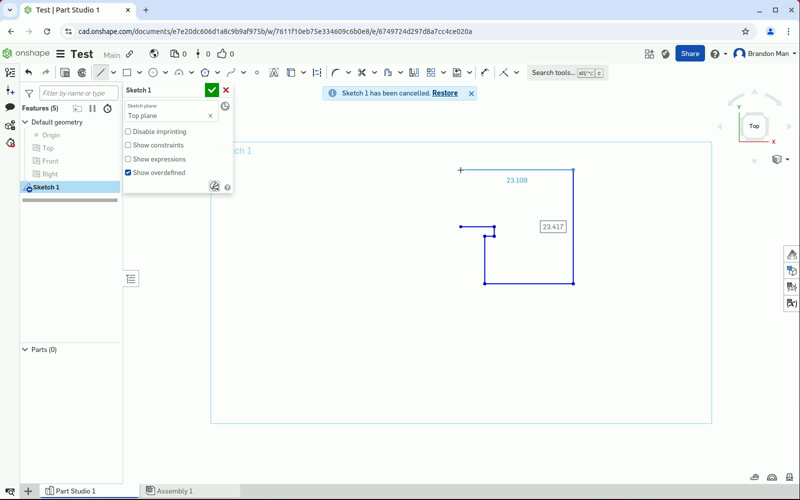
mouse_move(490, 169)
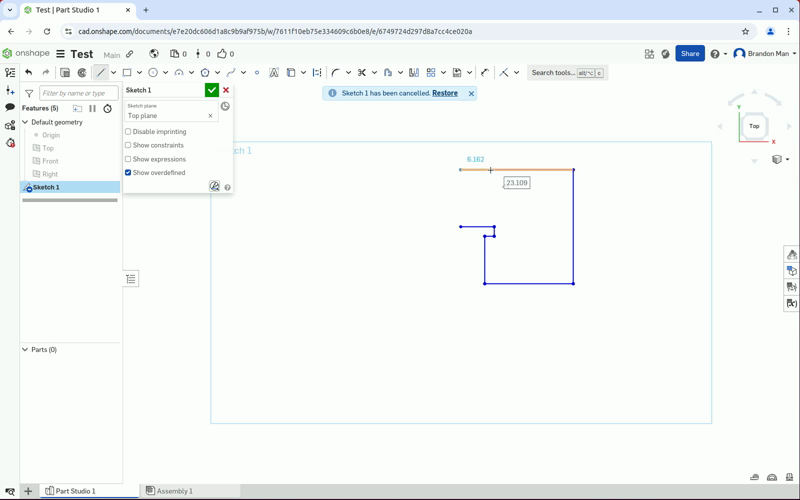
key_down(shift)
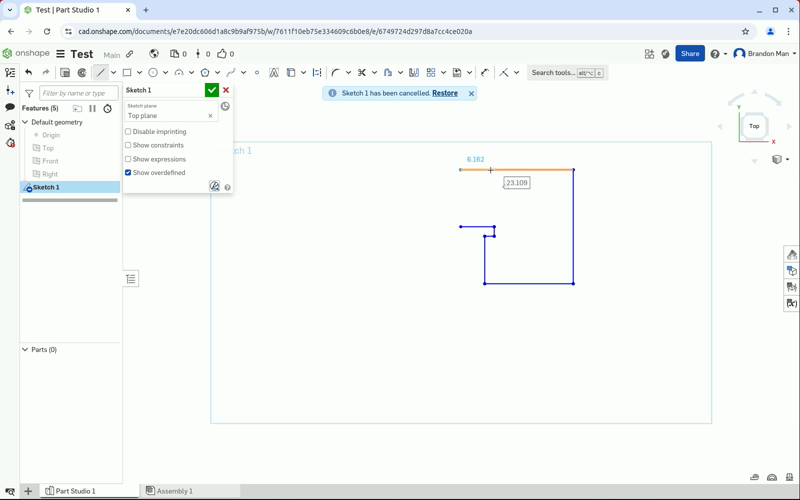
mouse_move(460, 226)
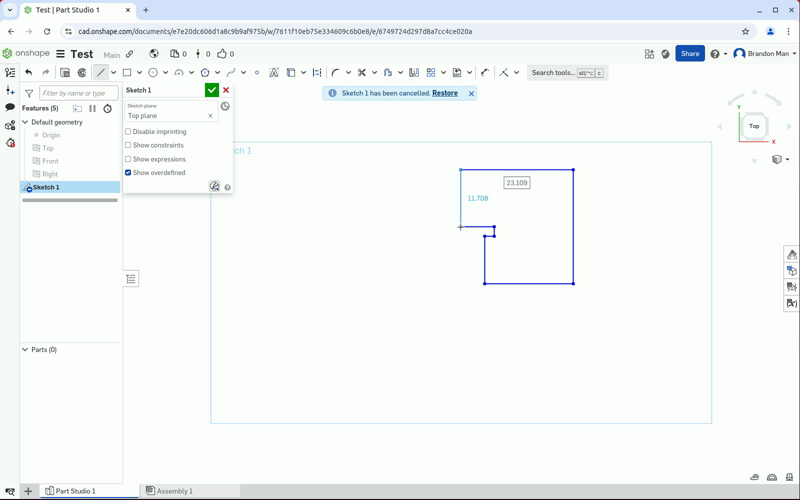
key_up(shift)
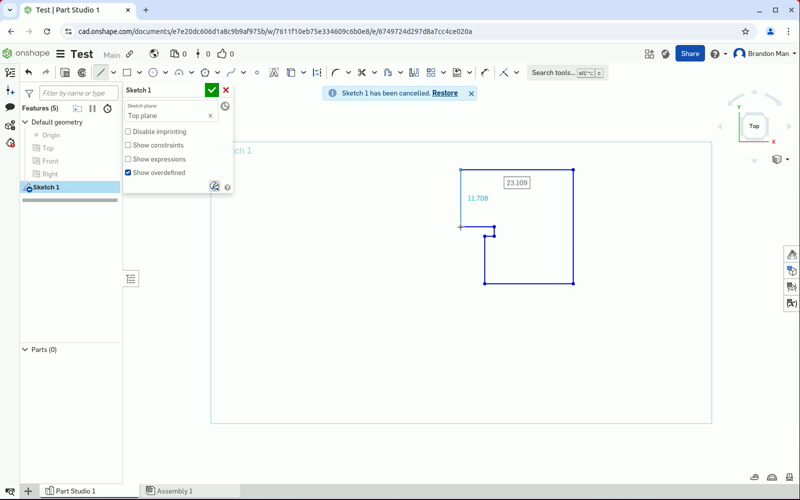
click(460, 226)
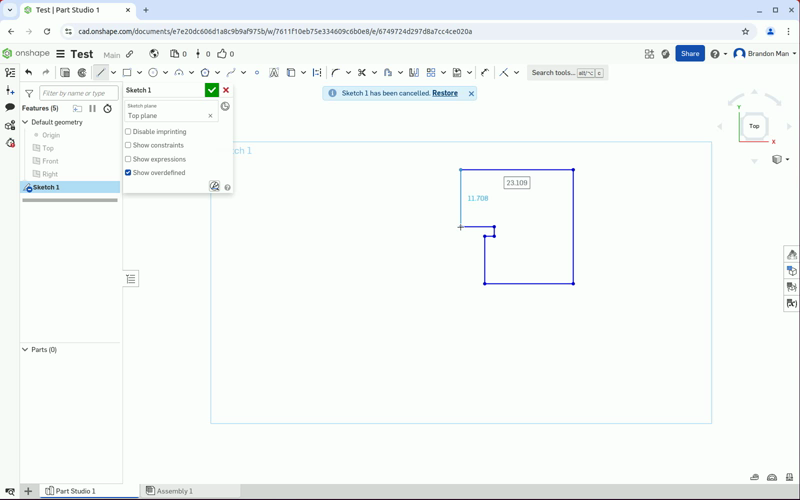
key(esc)
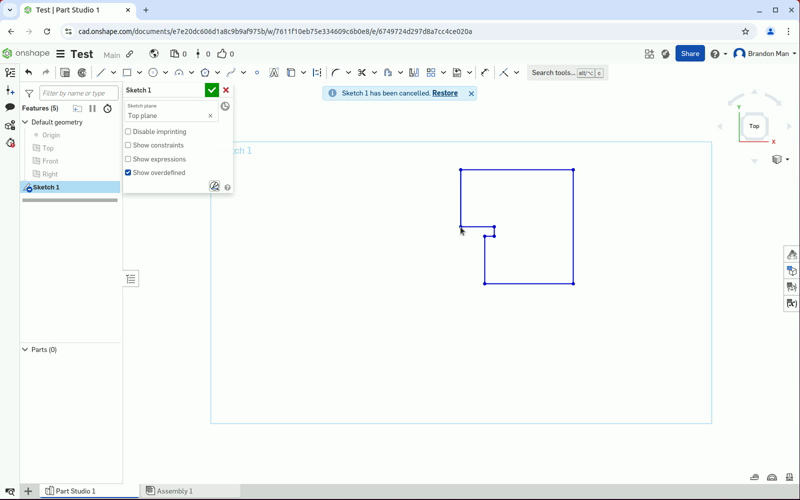
mouse_move(524, 211)
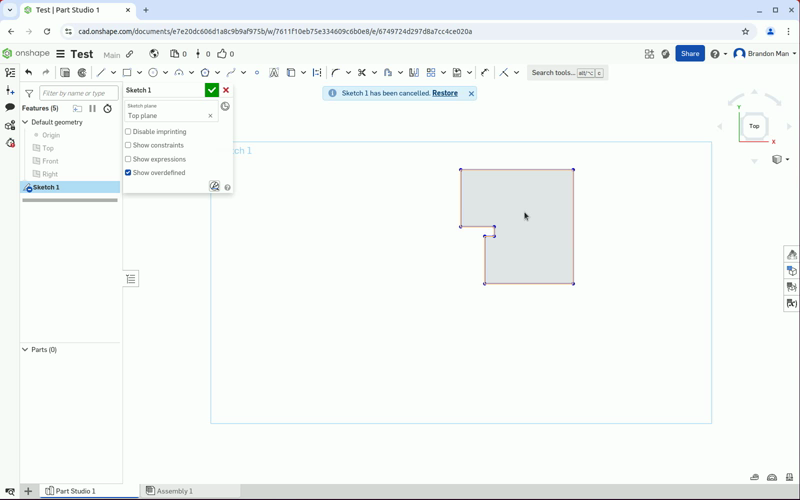
click(524, 211)
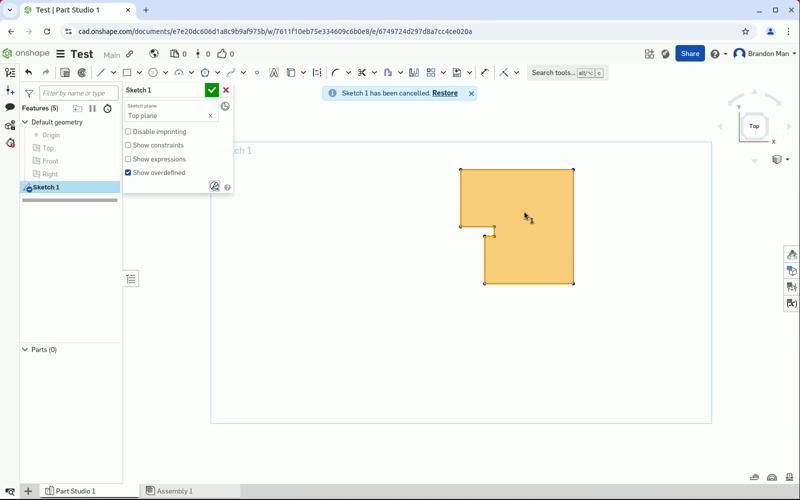
mouse_move(73, 352)
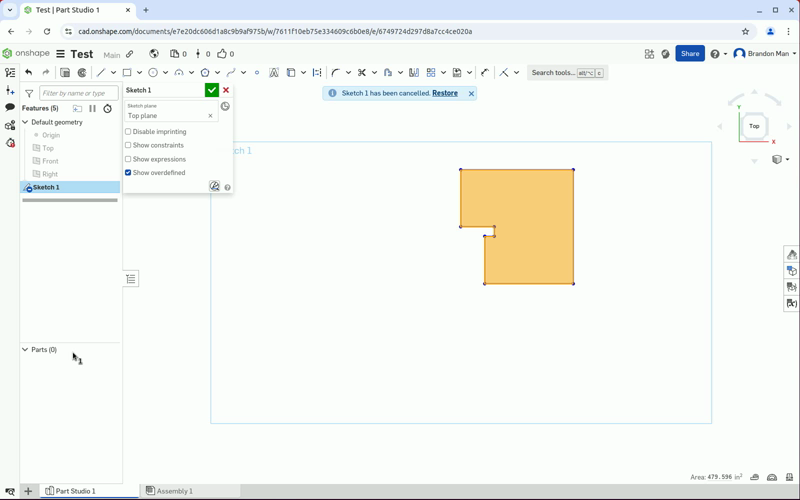
key(shift+y)
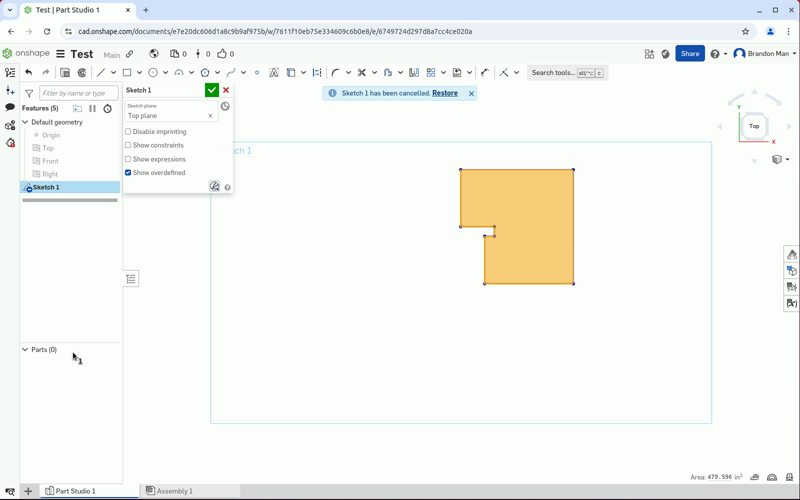
key(shift+e)
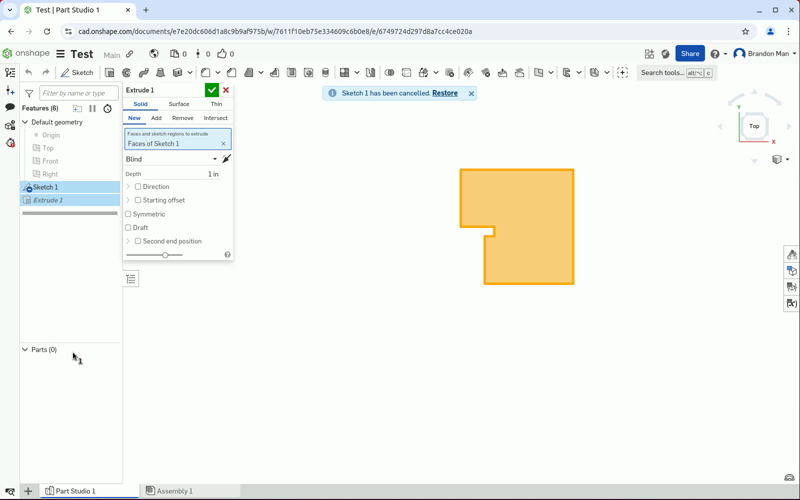
mouse_move(143, 106)
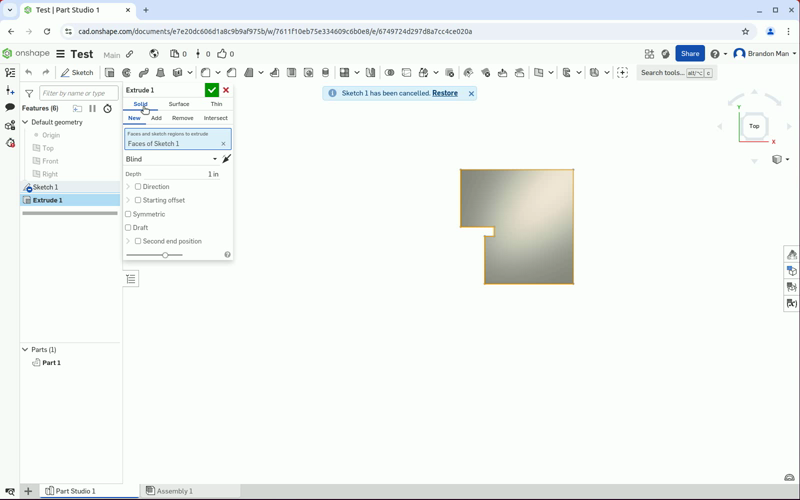
click(143, 106)
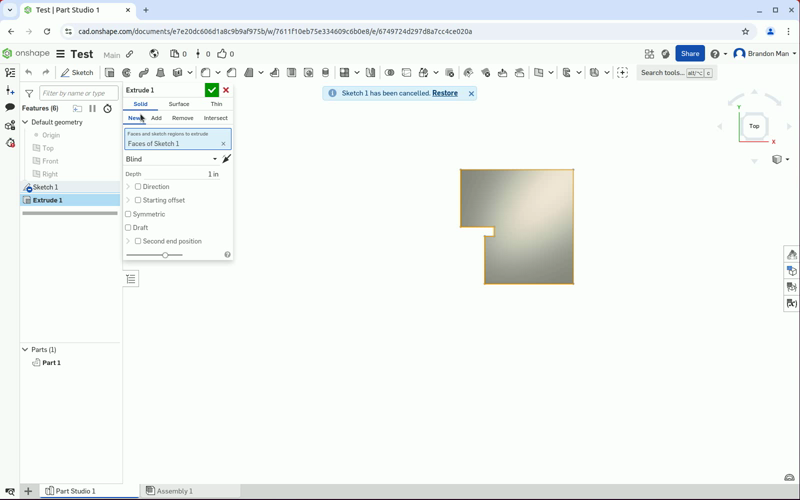
mouse_move(137, 120)
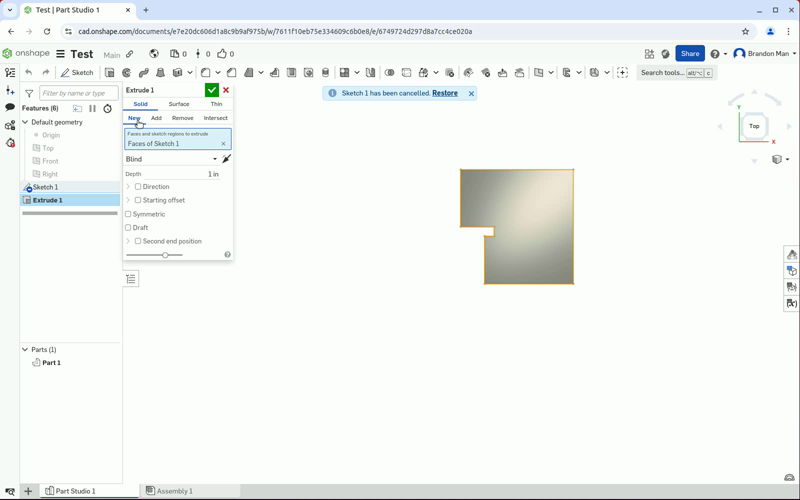
click(137, 120)
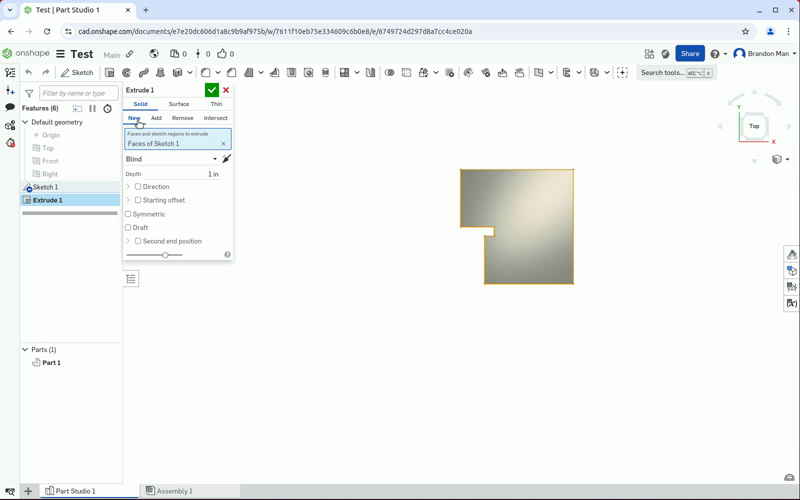
key(tab, 4)
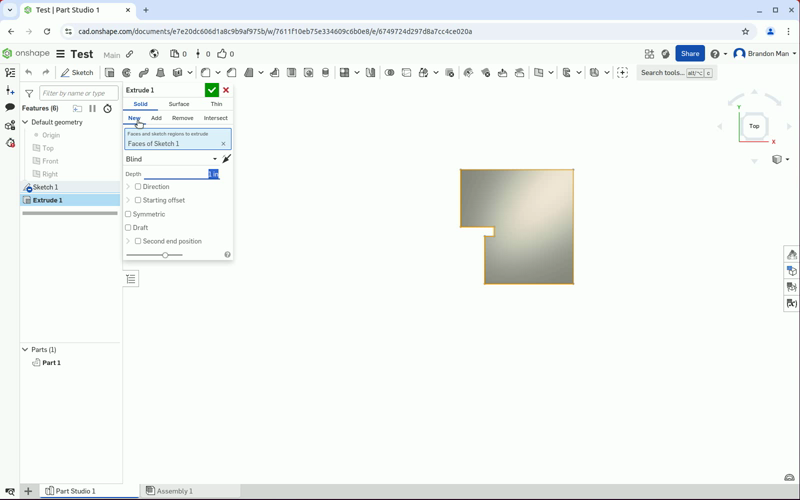
text(0.963)
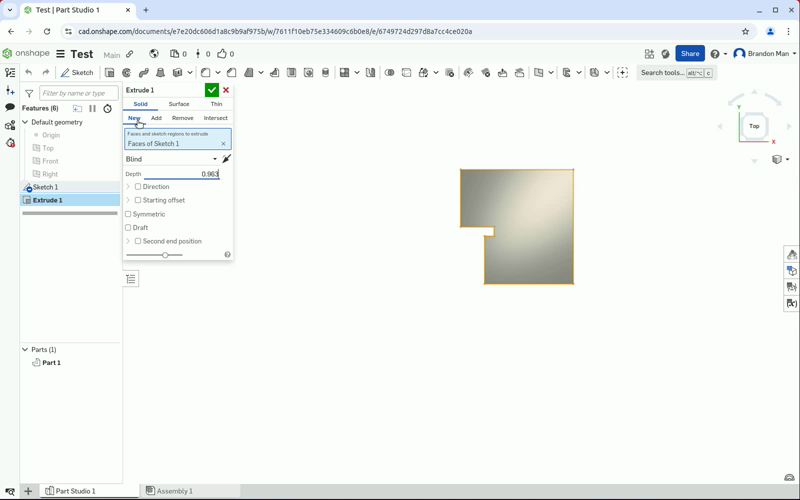
key(enter)
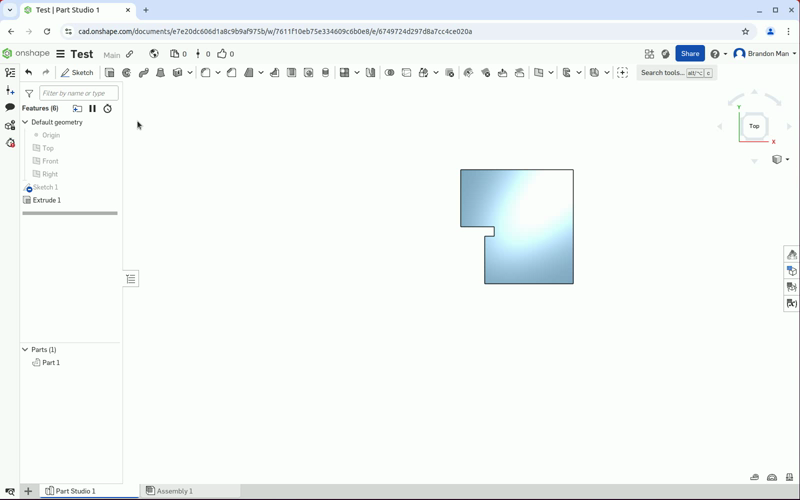
key(shift+h)
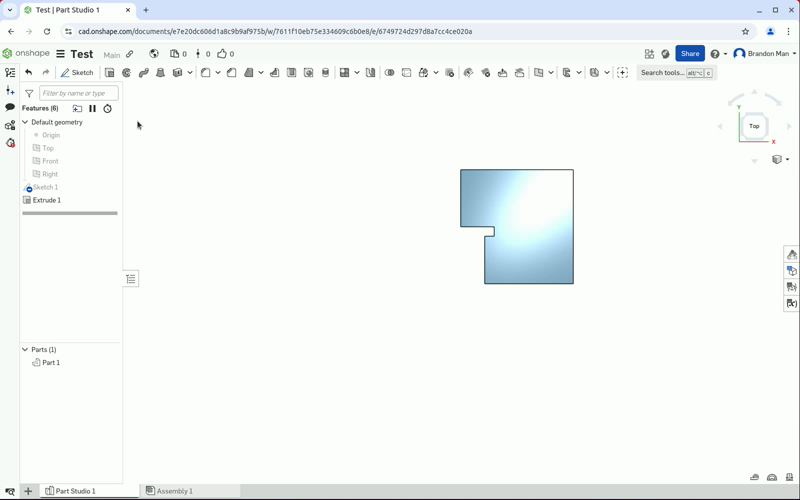
key(shift+h)
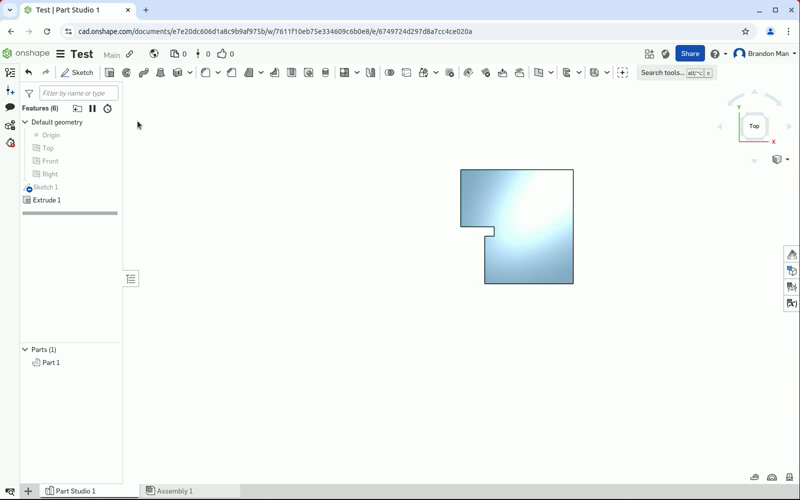
mouse_move(73, 189)
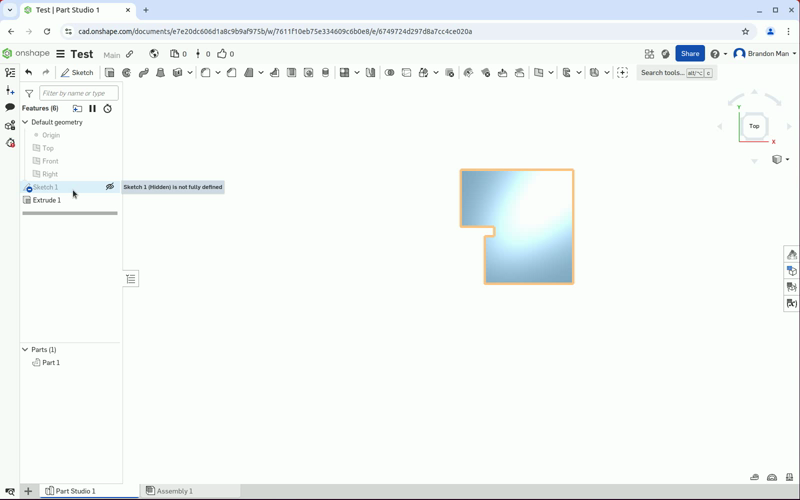
click(73, 189)
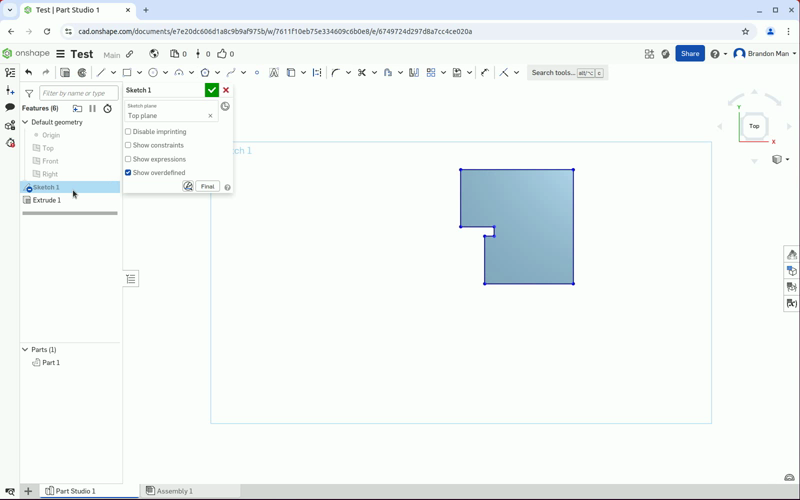
mouse_move(229, 92)
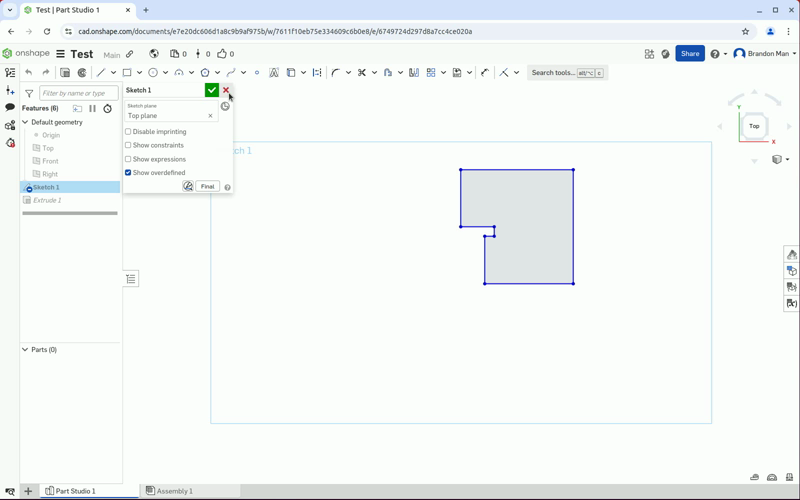
click(229, 92)
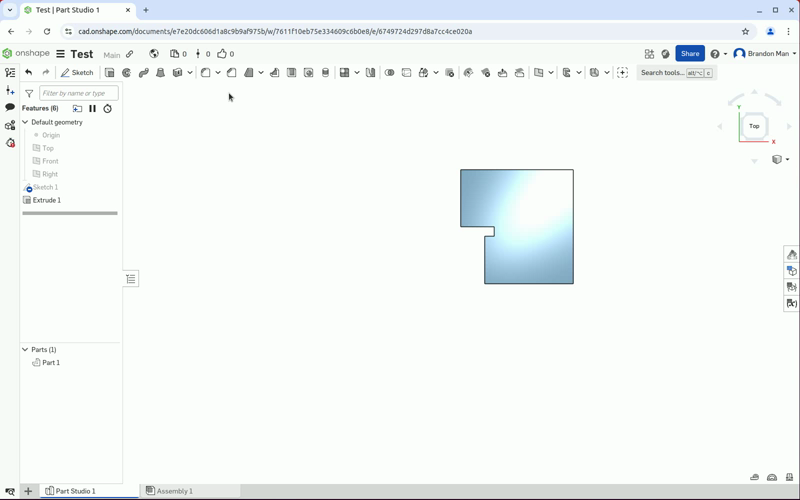
mouse_move(541, 75)
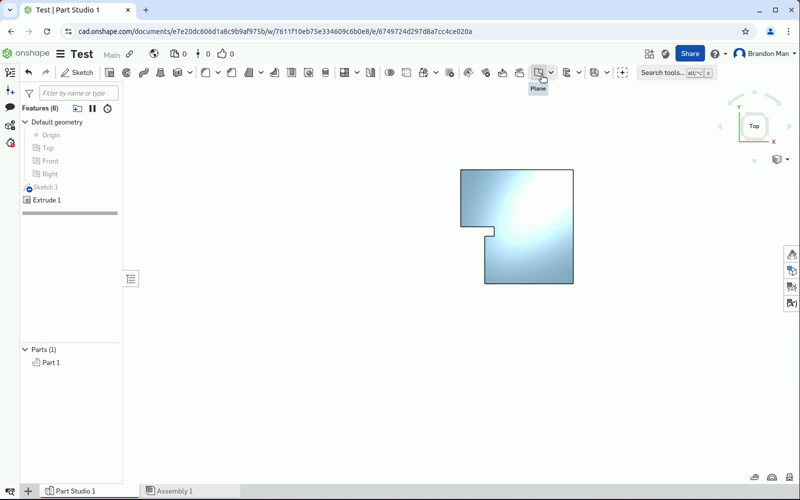
click(541, 75)
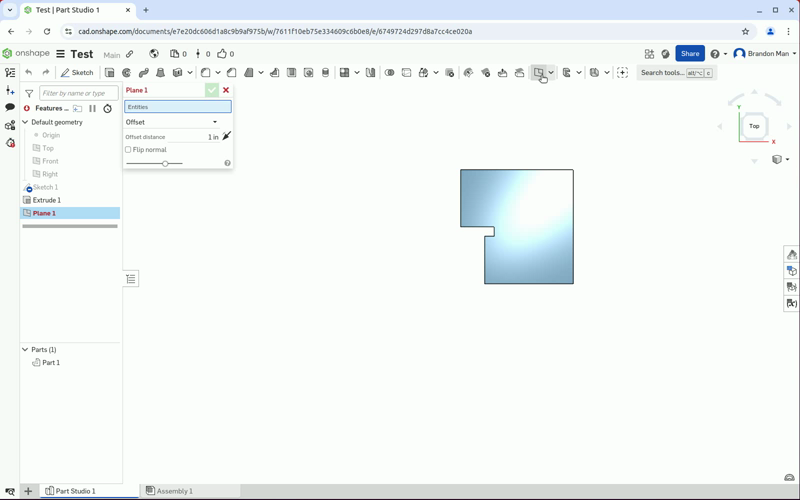
mouse_move(73, 150)
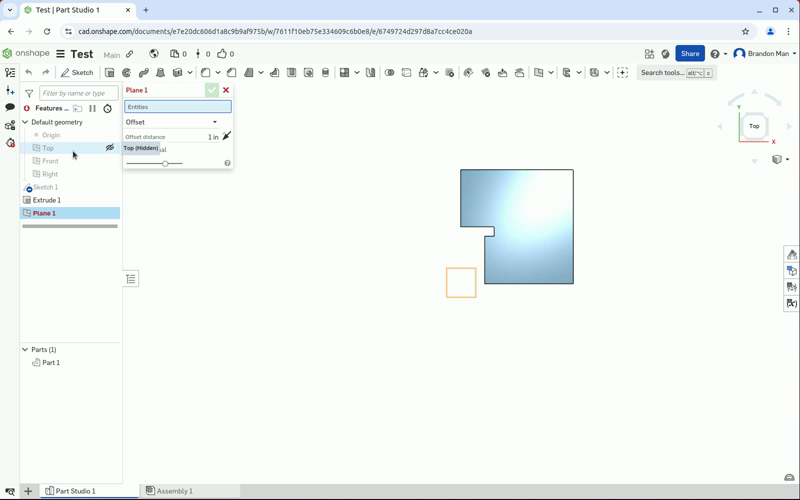
click(73, 150)
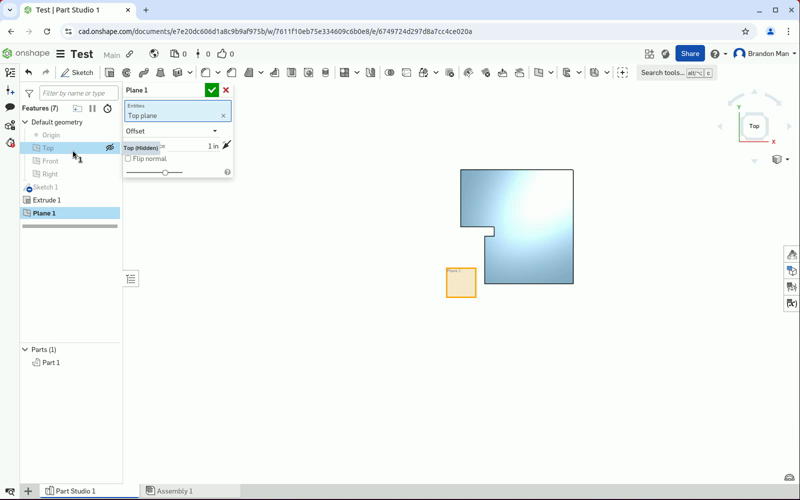
key(tab, 2)
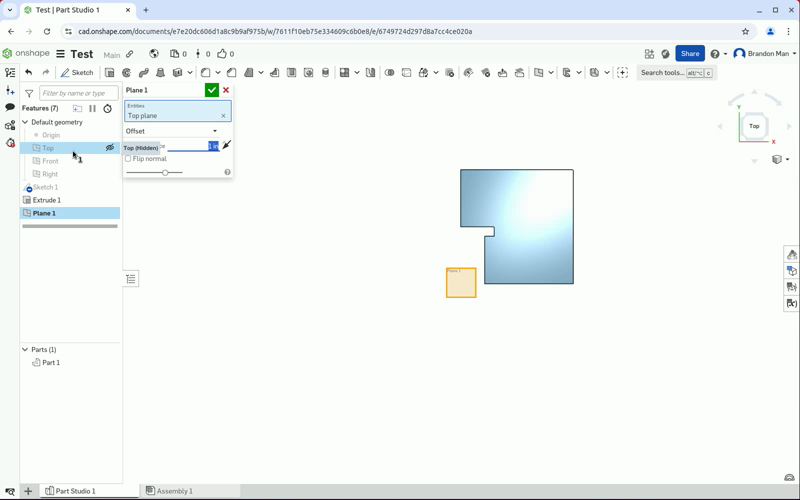
text(0.955)
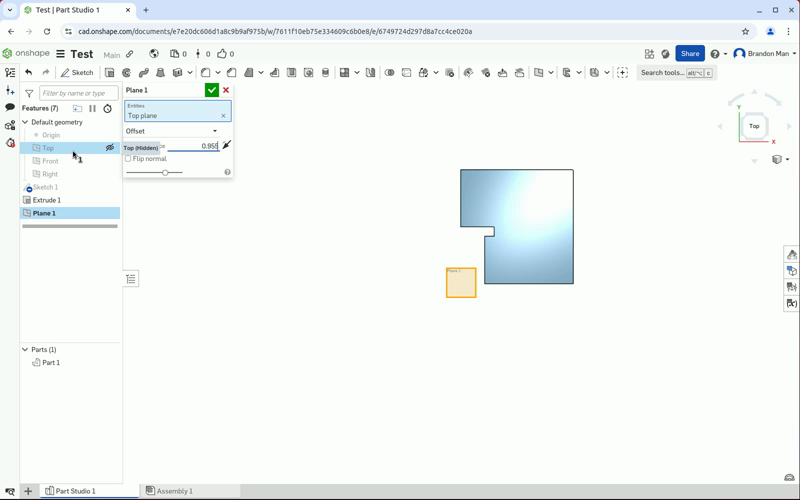
key(enter, 2)
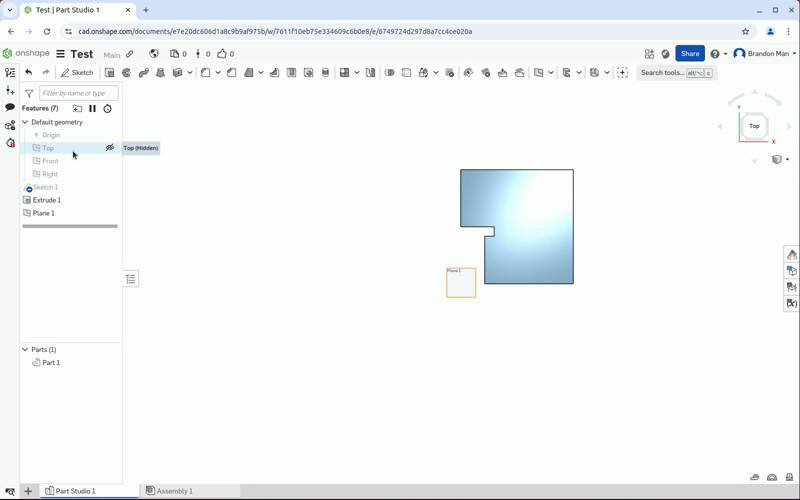
key(shift+s)
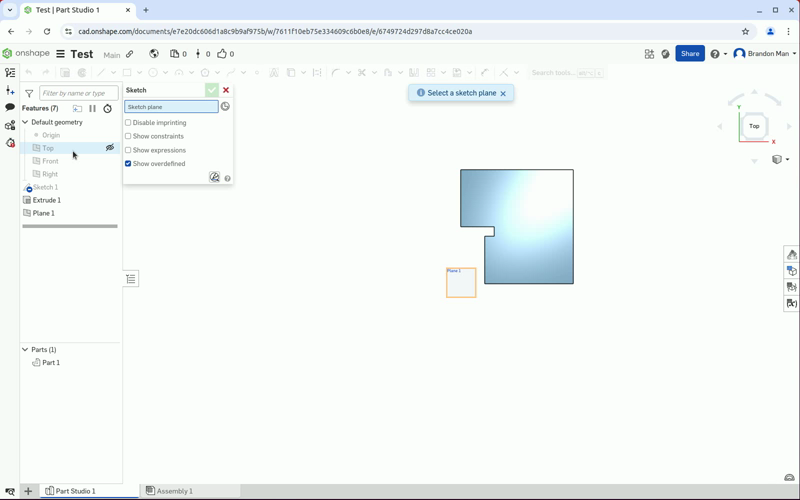
mouse_move(73, 215)
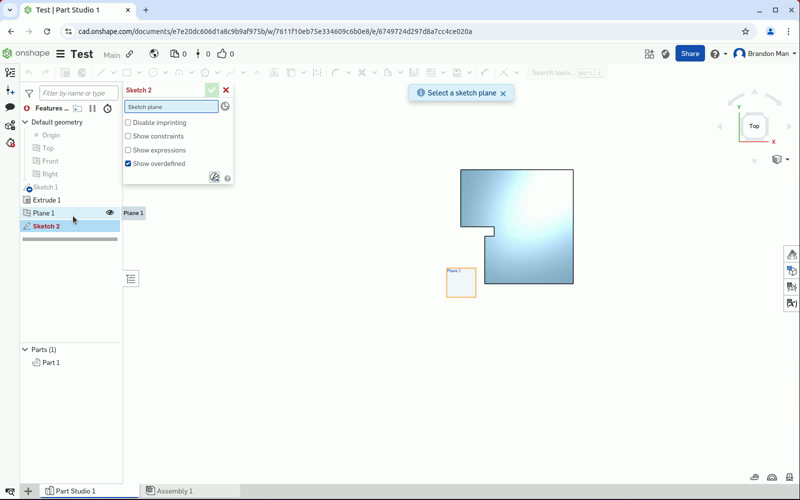
click(73, 215)
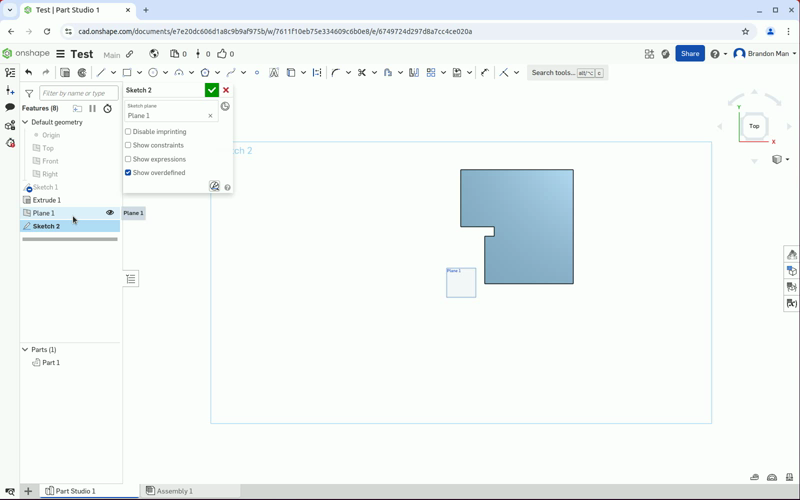
mouse_move(73, 352)
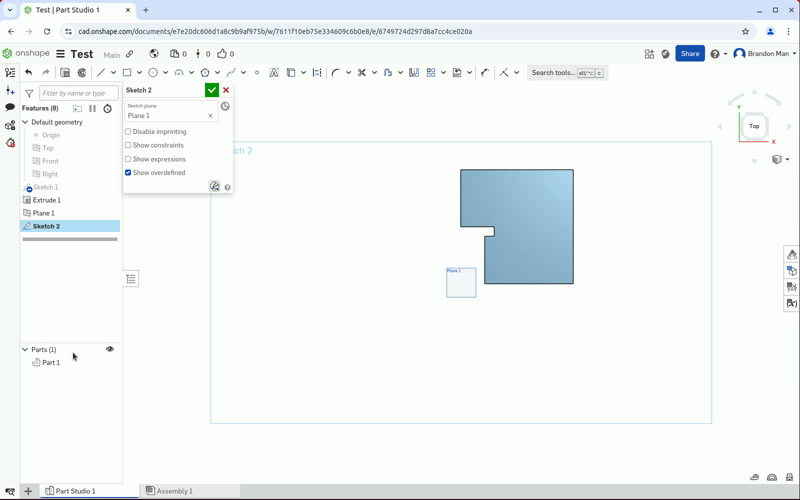
key(y)
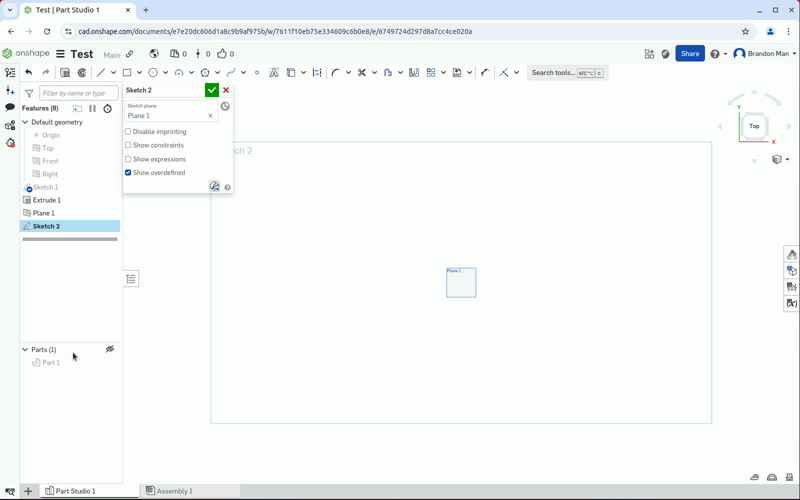
key(l)
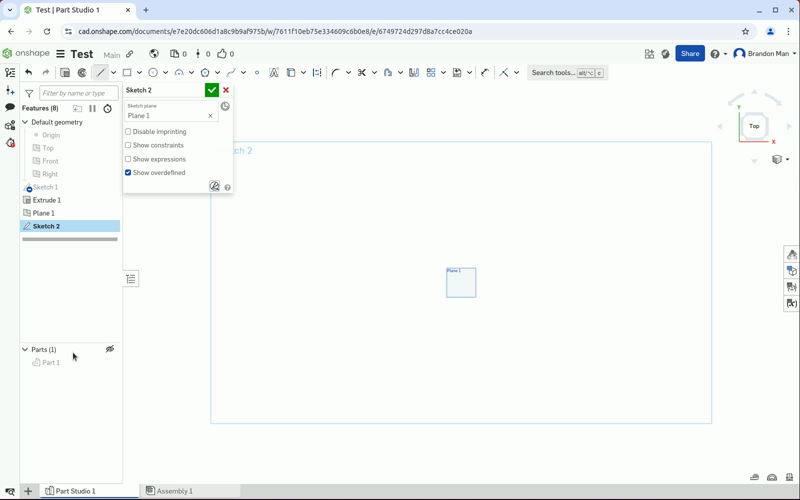
key_down(shift)
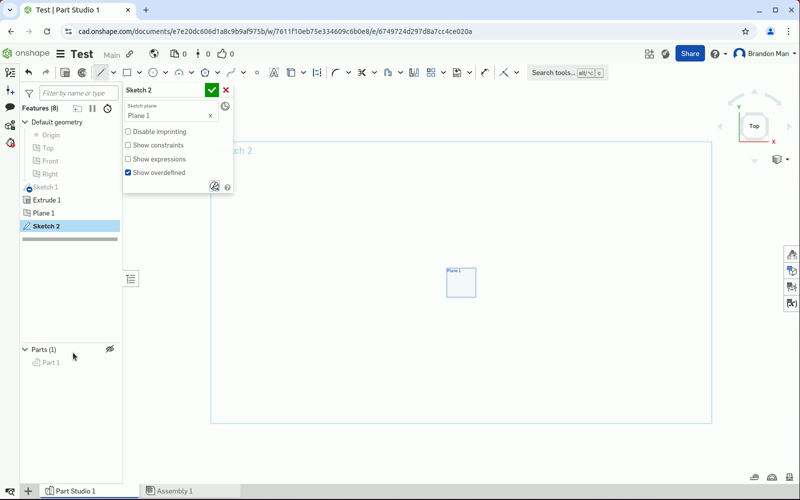
mouse_move(465, 222)
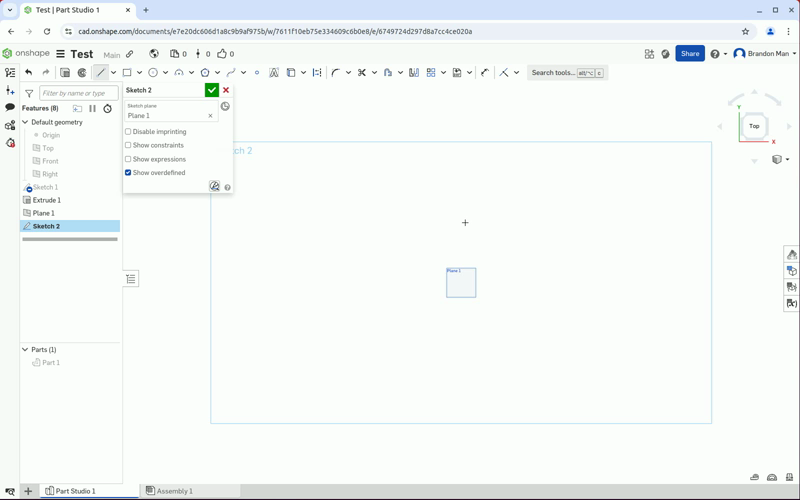
click(465, 222)
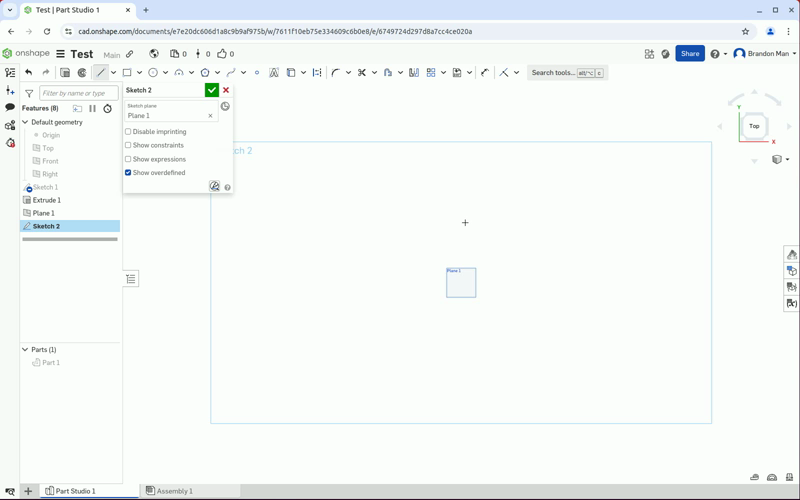
key_up(shift)
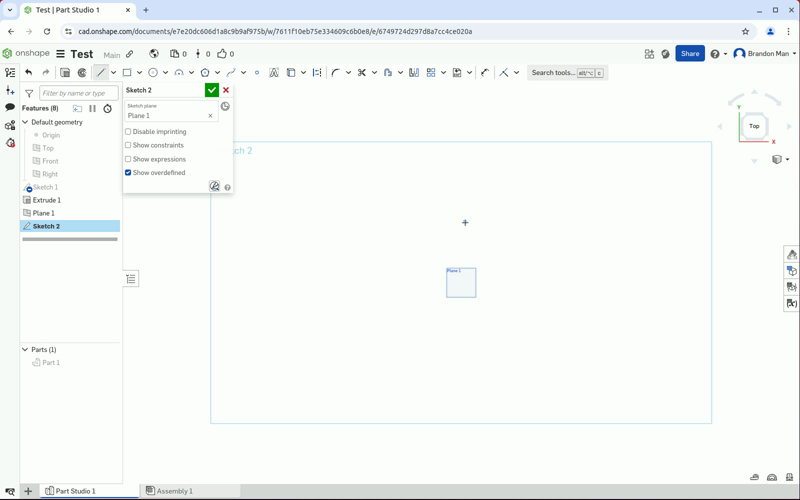
key_down(shift)
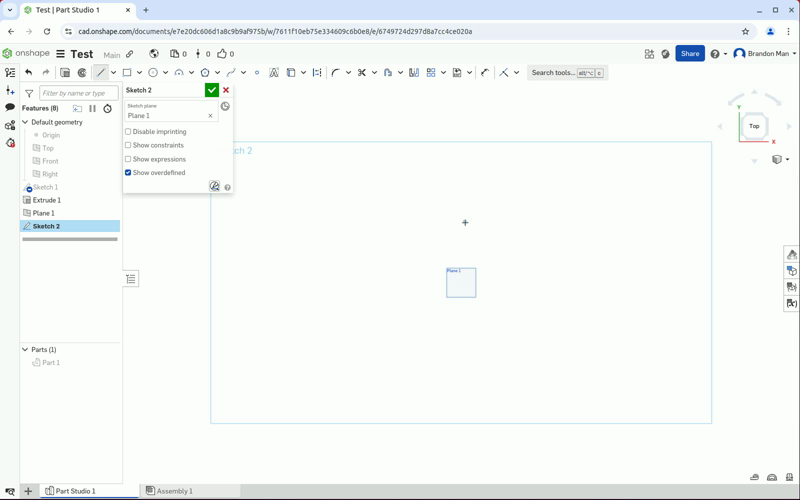
mouse_move(495, 222)
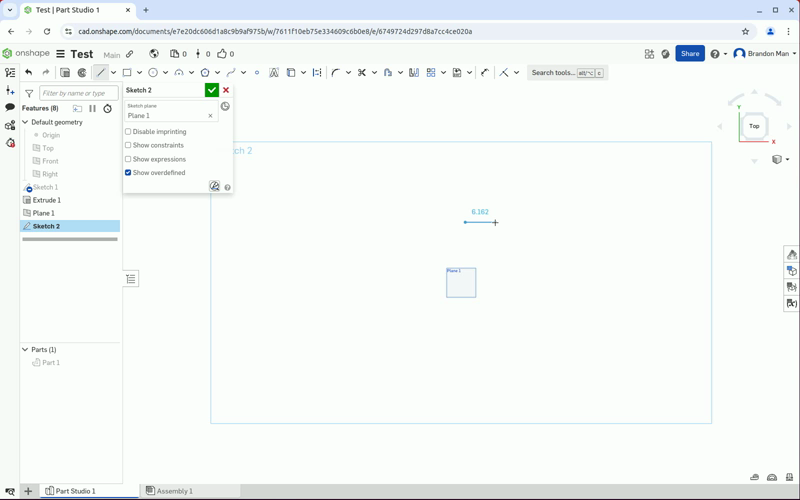
mouse_move(498, 222)
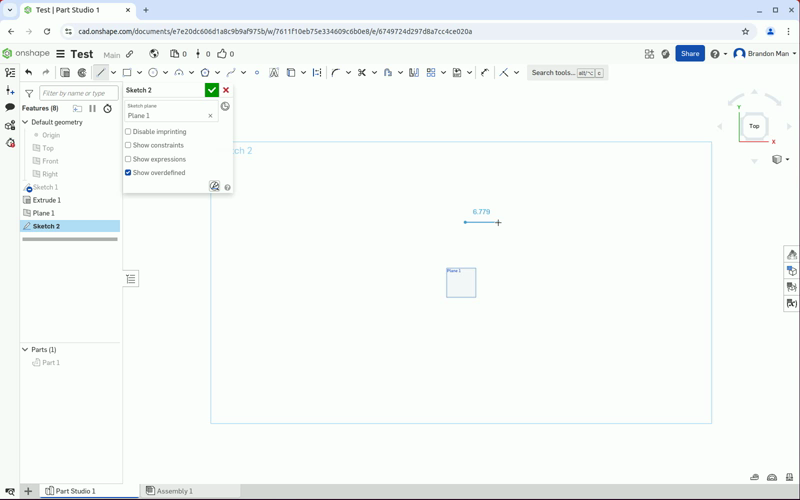
click(498, 222)
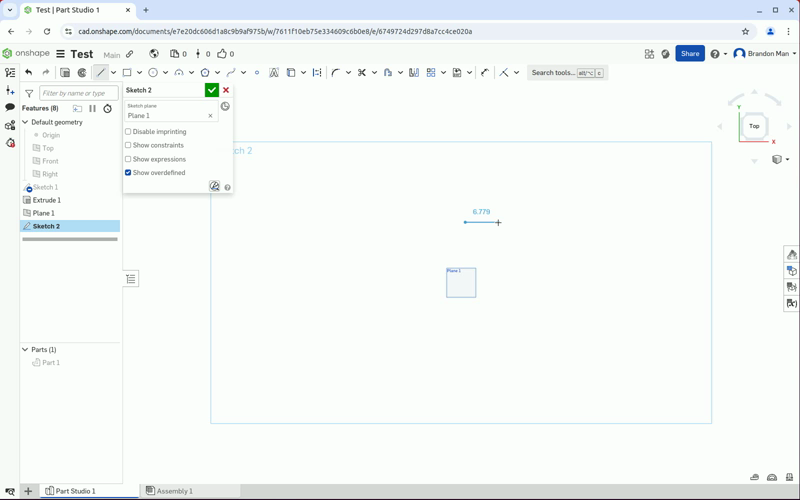
key_up(shift)
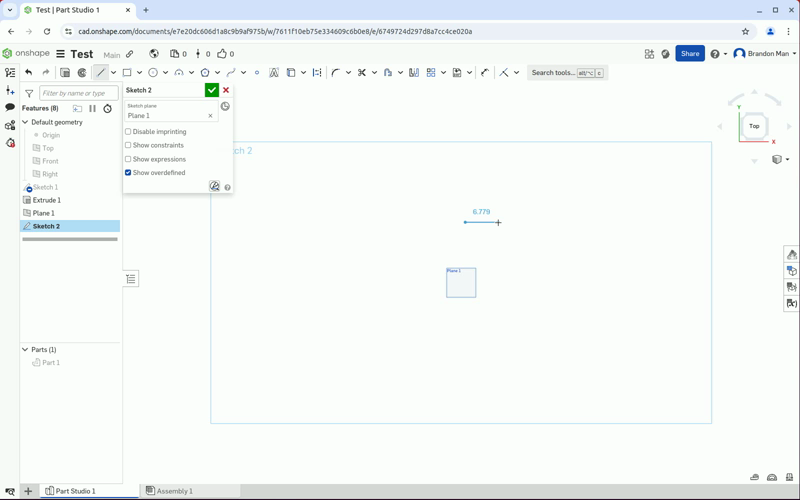
key_down(shift)
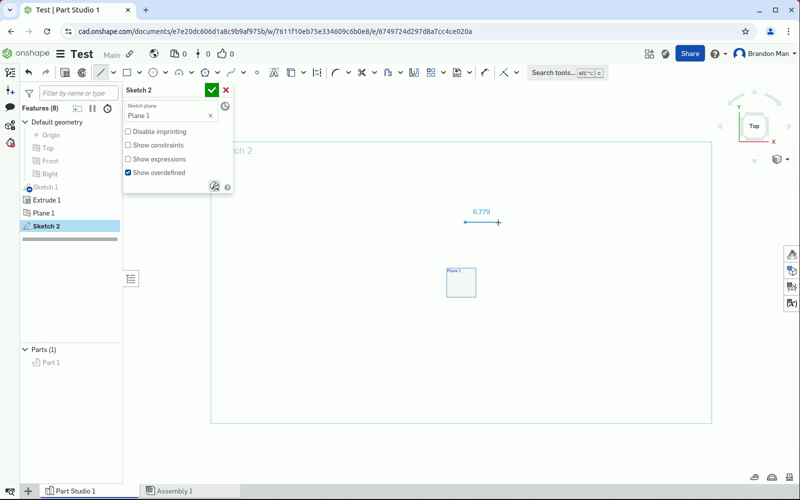
mouse_move(528, 222)
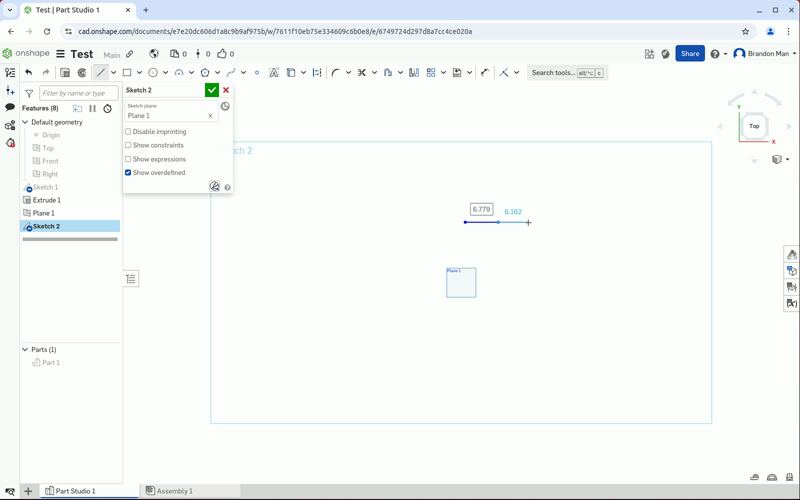
mouse_move(498, 240)
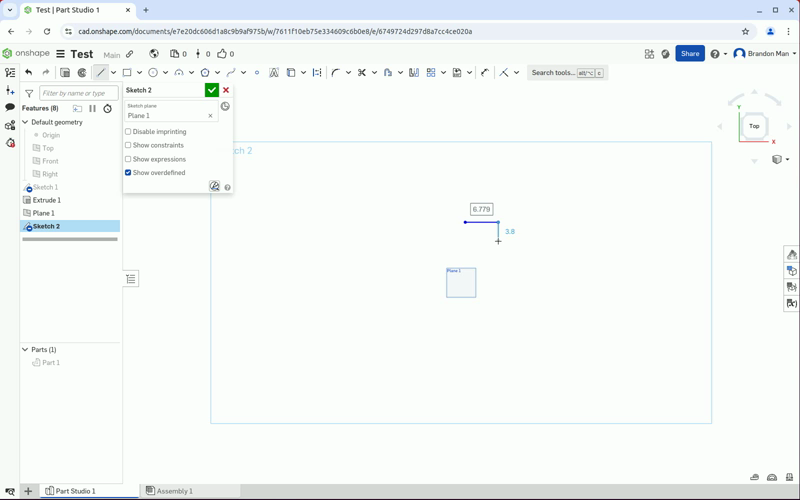
click(498, 240)
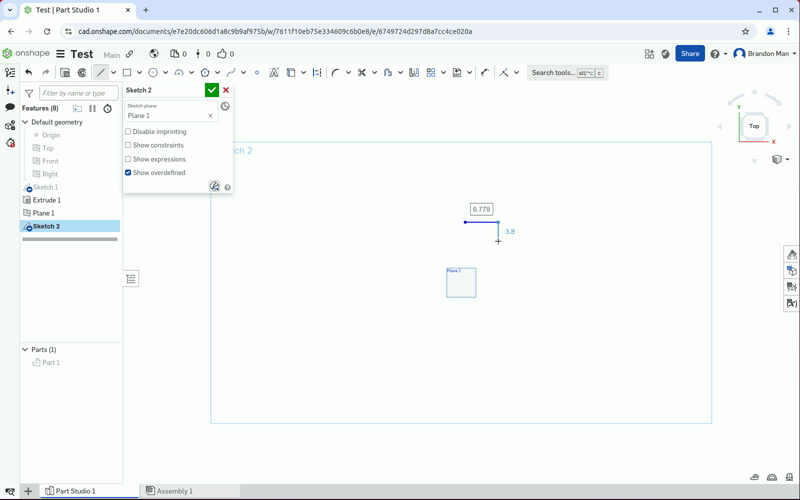
key_up(shift)
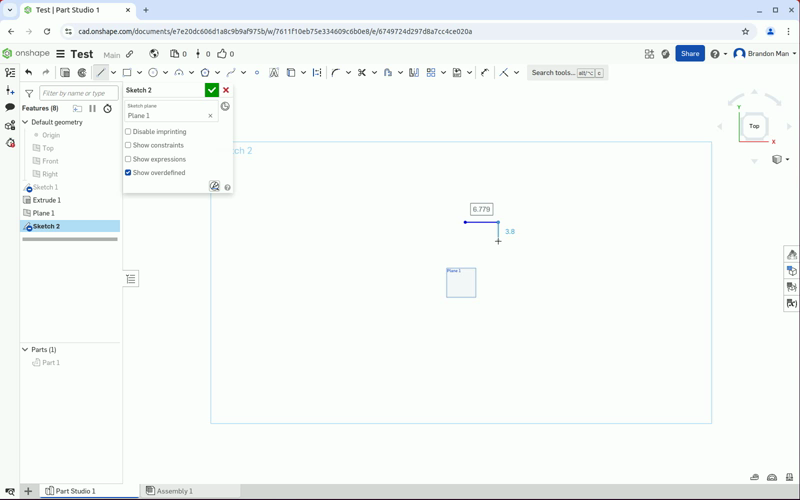
key_down(shift)
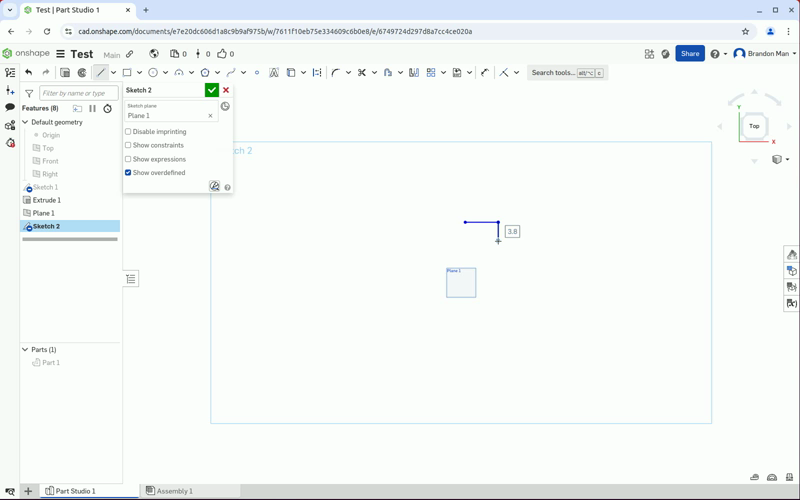
mouse_move(528, 240)
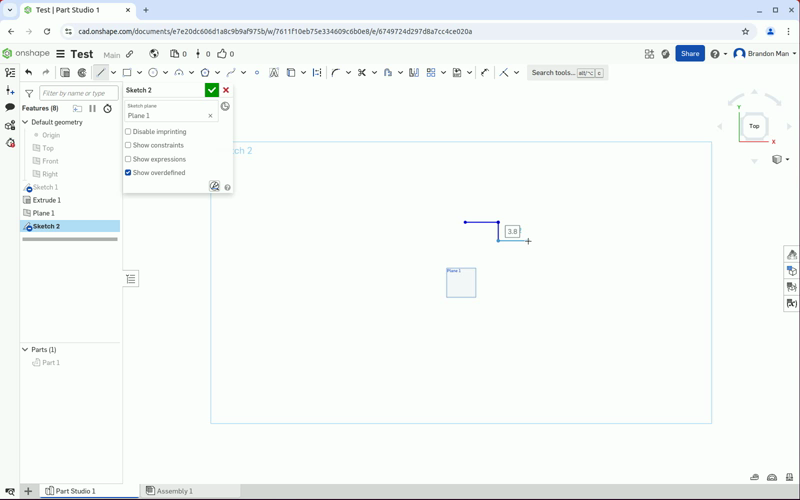
mouse_move(489, 240)
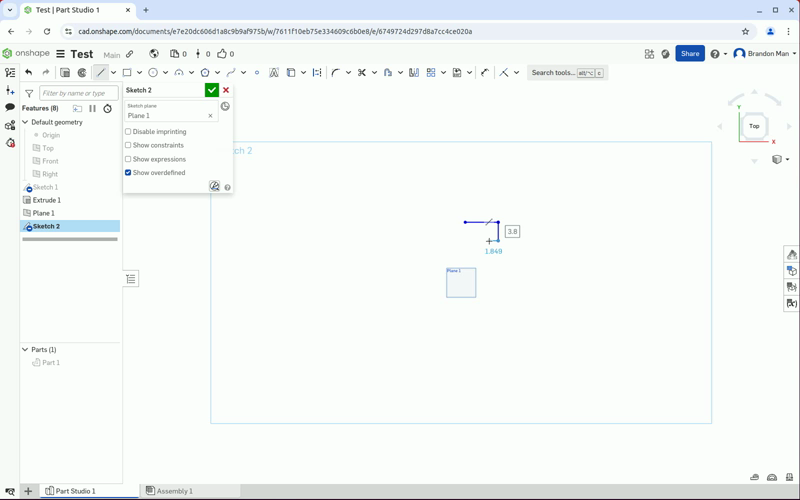
click(489, 240)
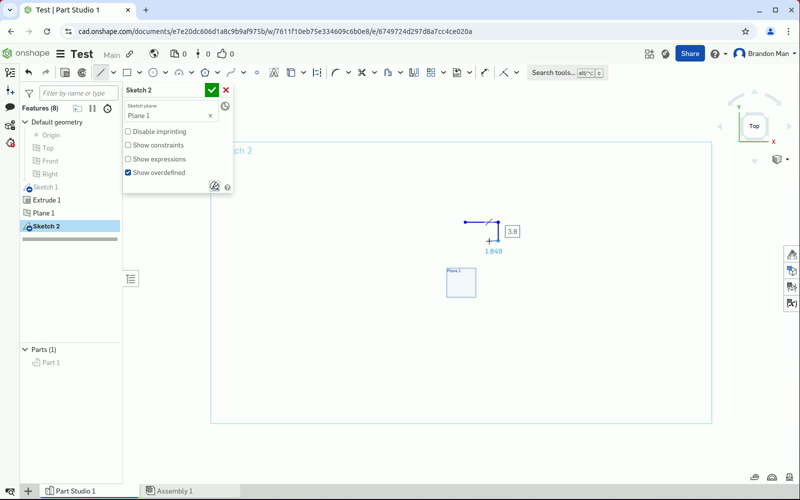
key_up(shift)
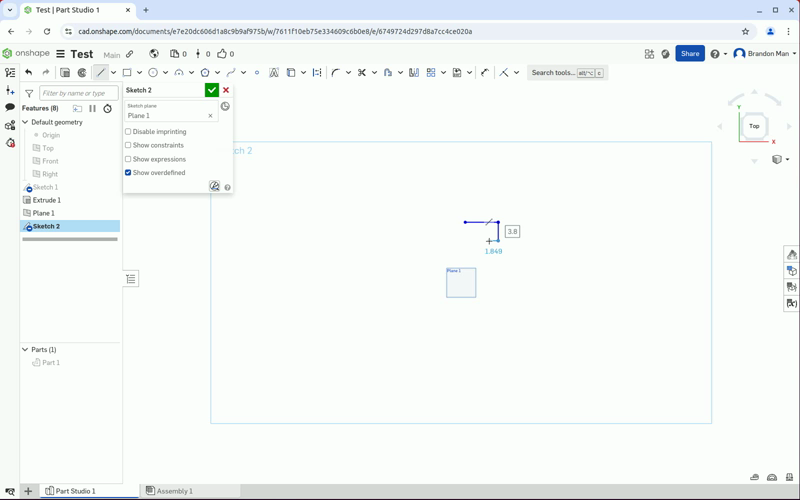
key_down(shift)
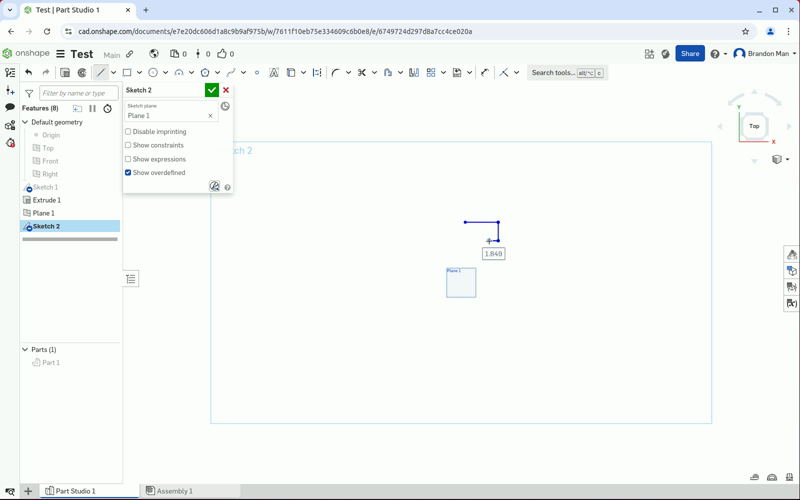
mouse_move(519, 240)
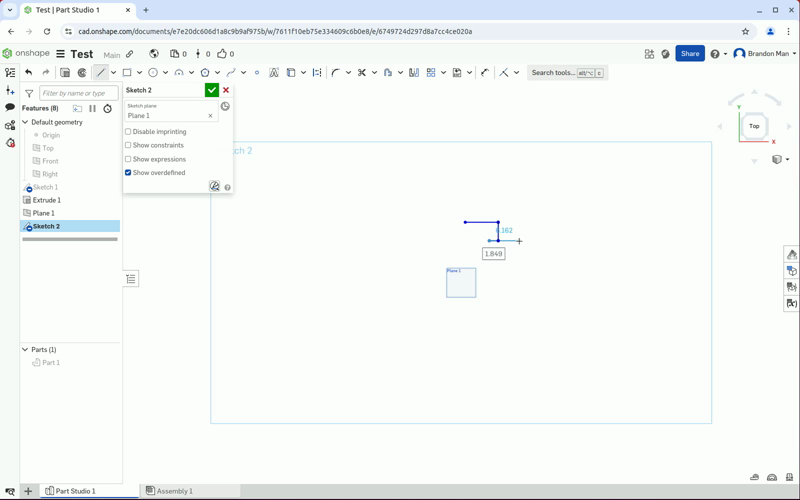
mouse_move(489, 278)
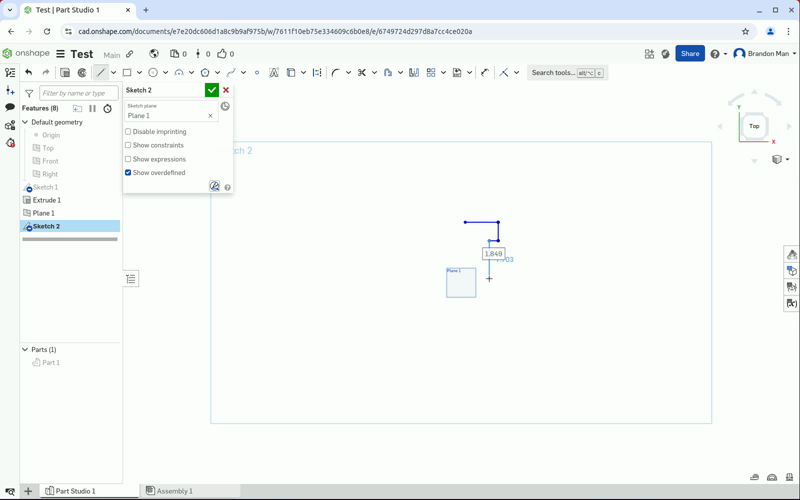
click(489, 278)
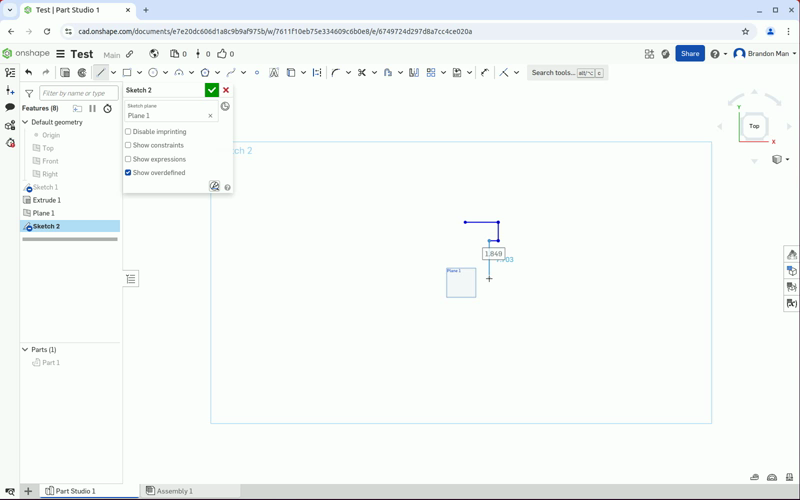
key_up(shift)
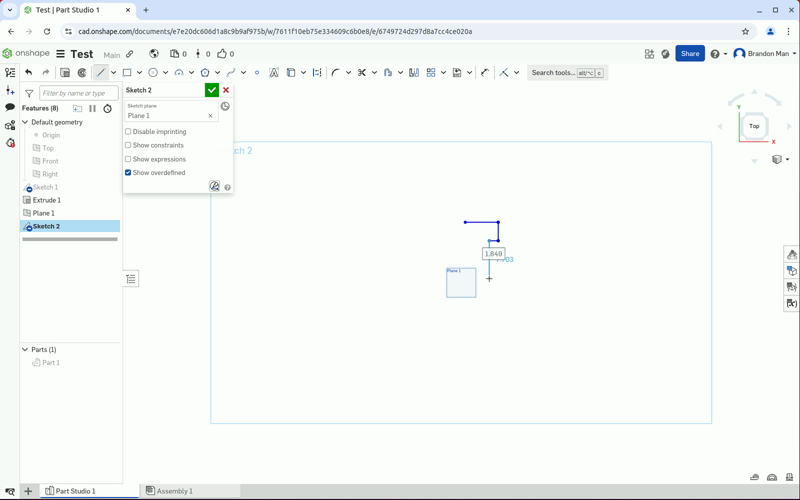
key_down(shift)
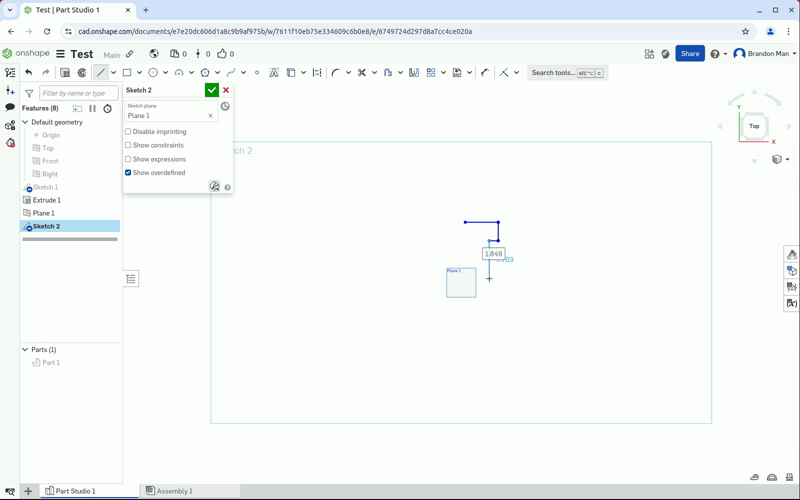
mouse_move(568, 278)
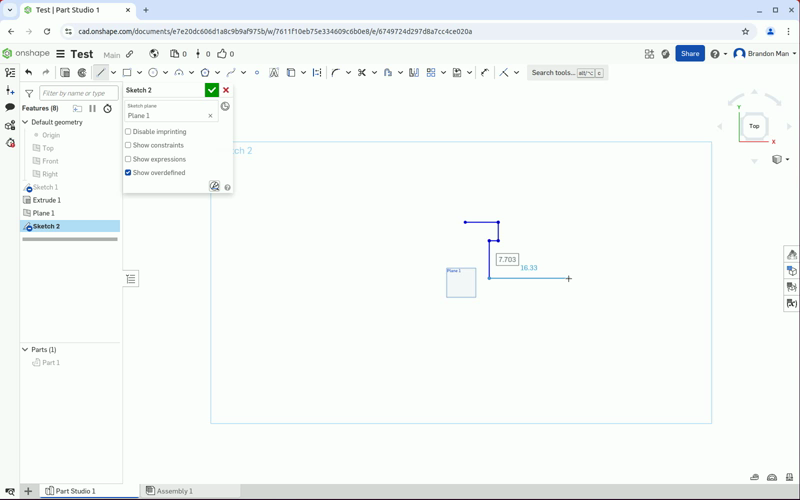
click(568, 278)
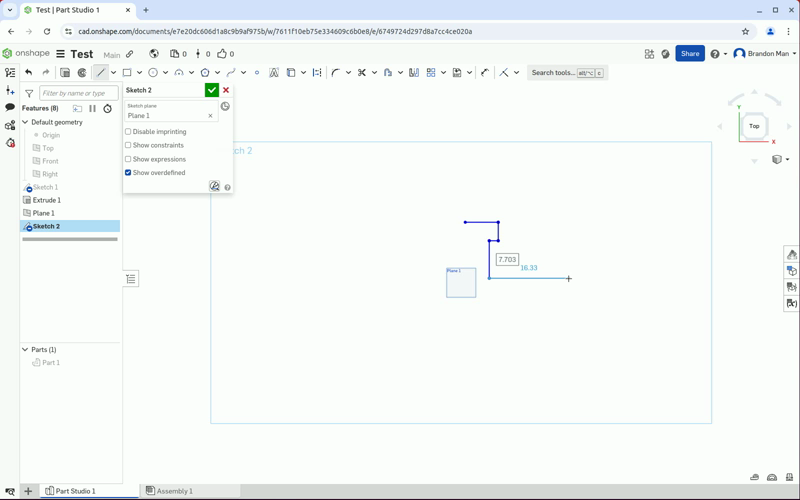
key_up(shift)
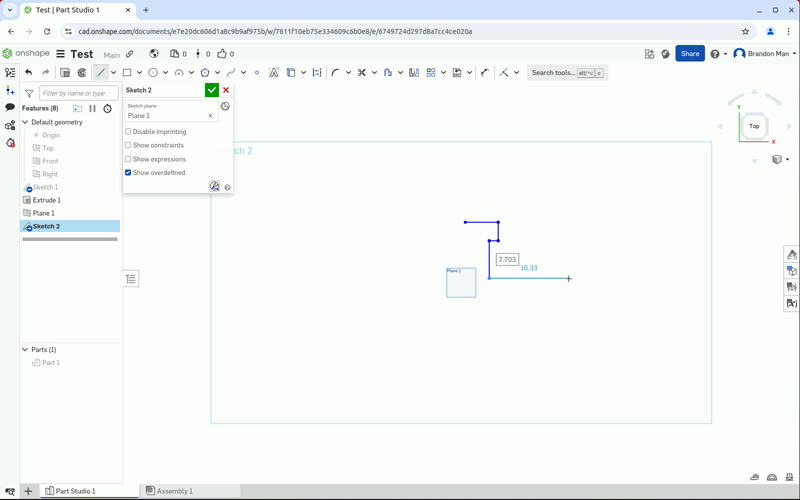
key_down(shift)
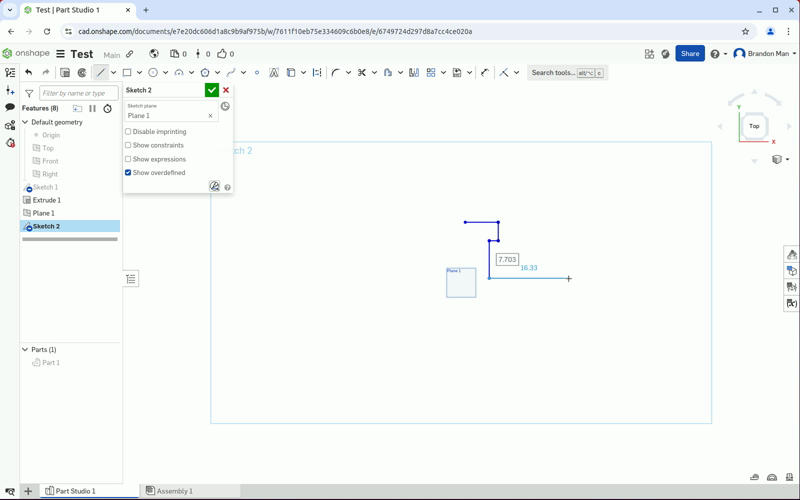
mouse_move(568, 175)
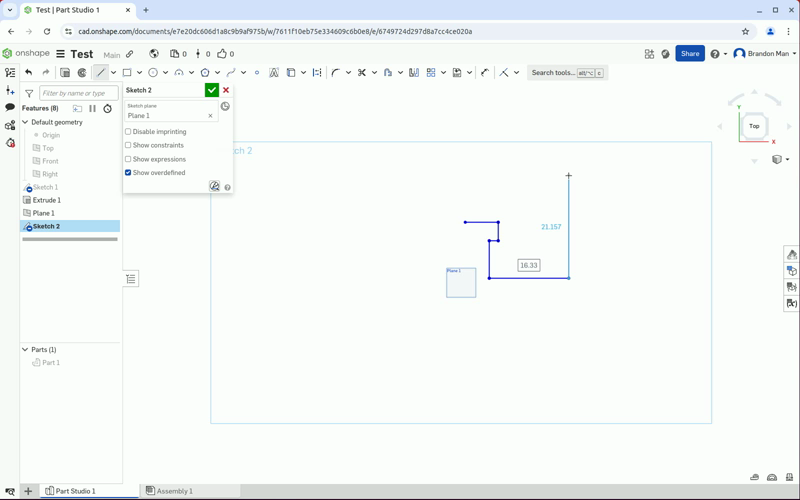
click(568, 175)
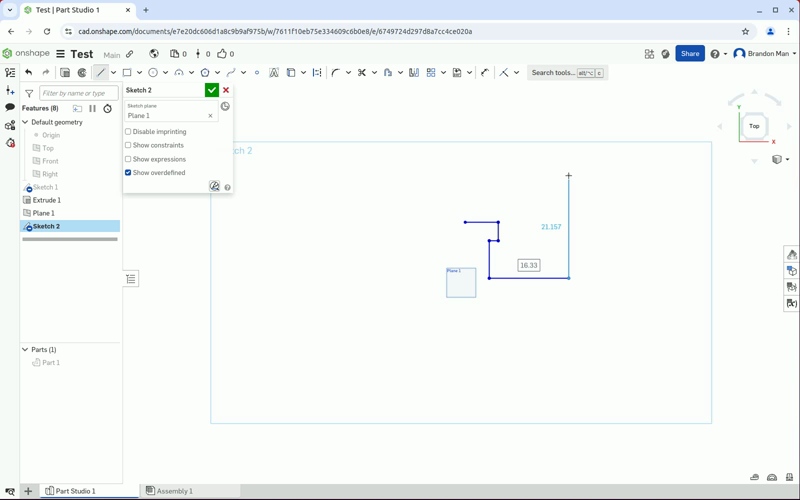
key_up(shift)
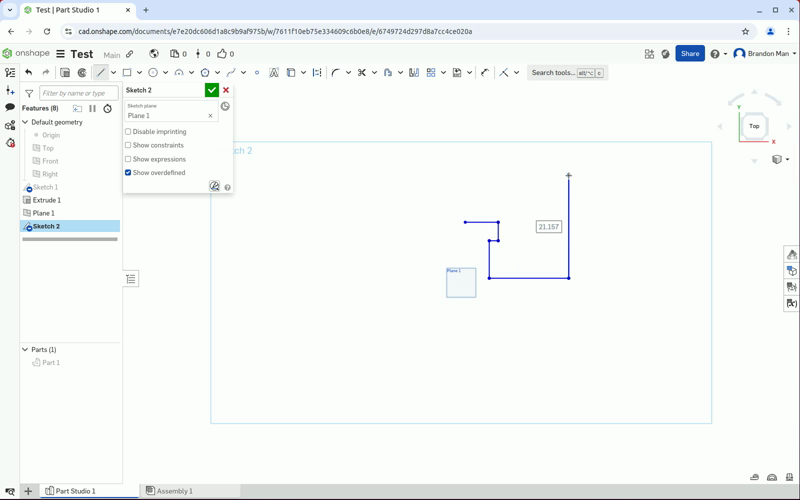
key_down(shift)
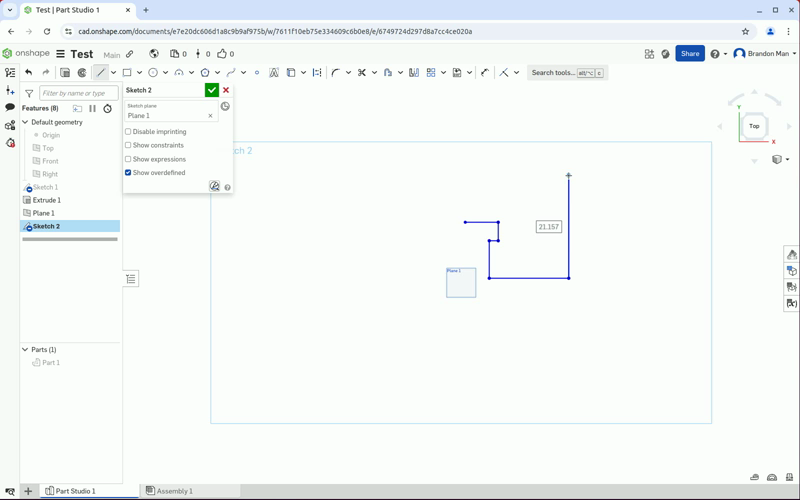
mouse_move(465, 175)
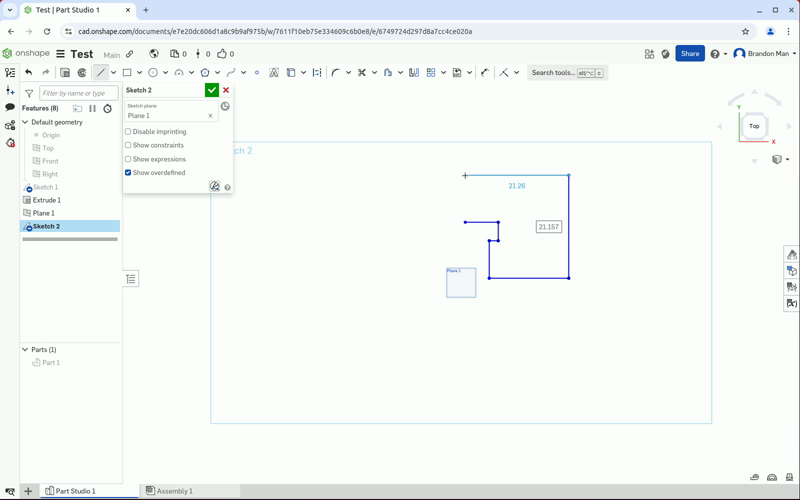
click(465, 175)
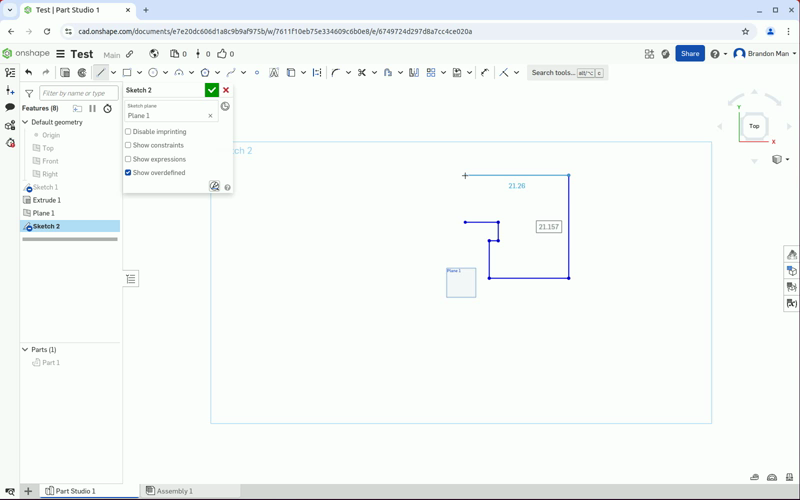
key_up(shift)
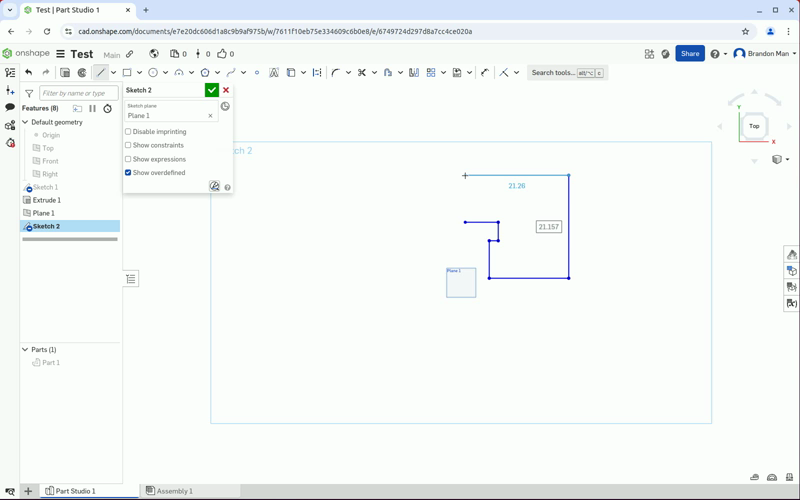
mouse_move(495, 175)
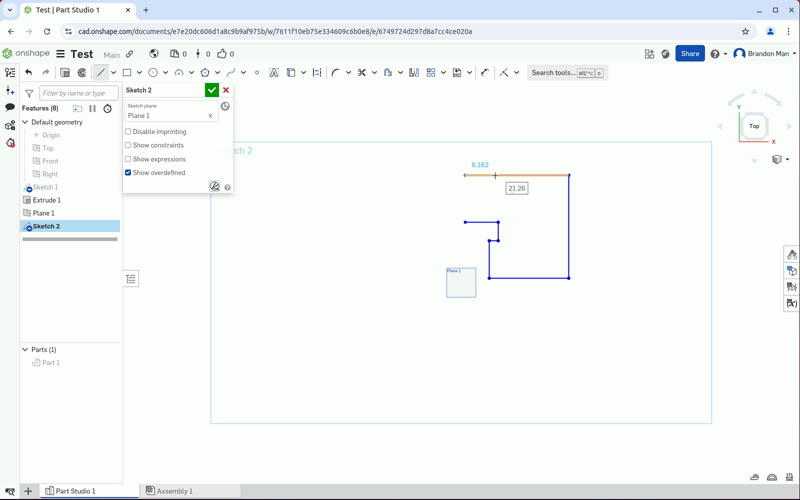
key_down(shift)
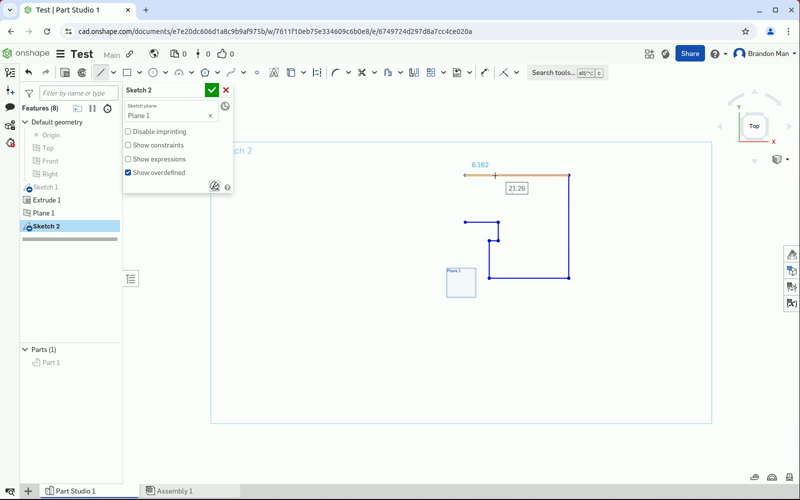
mouse_move(465, 222)
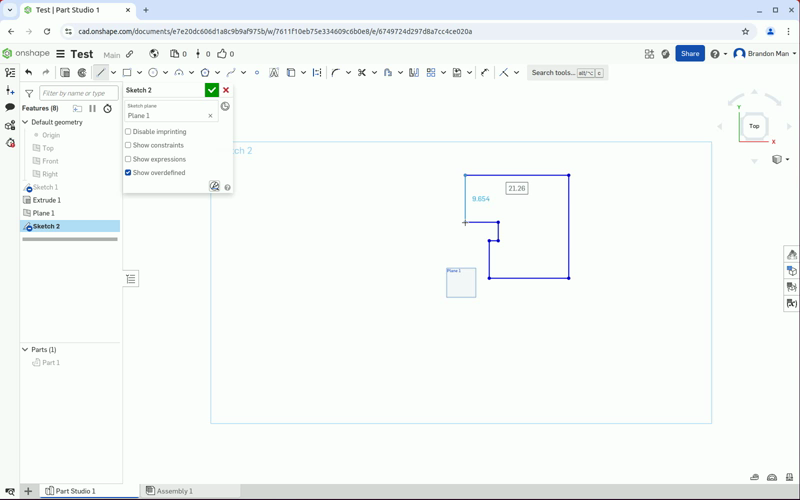
key_up(shift)
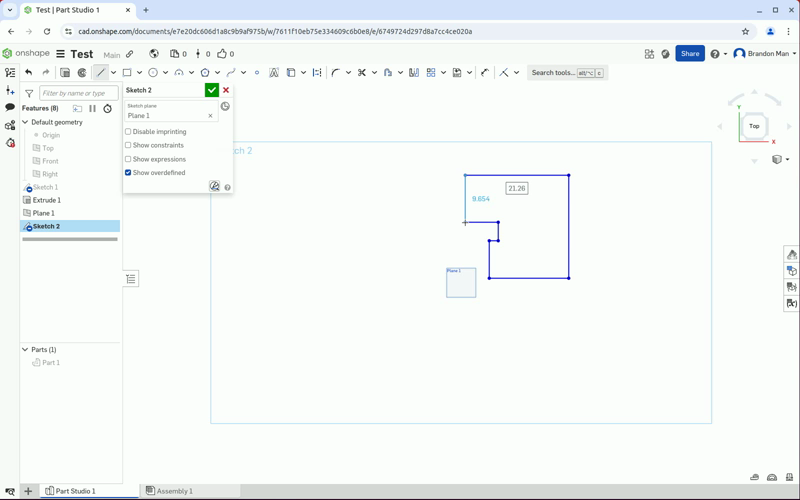
click(465, 222)
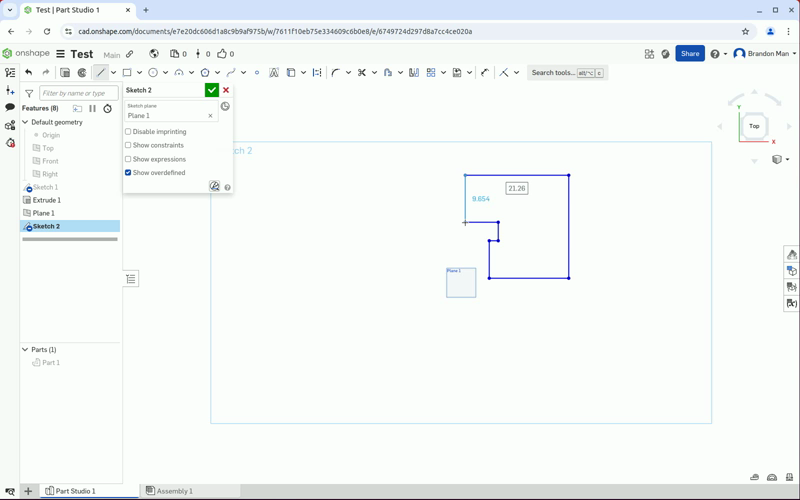
key(esc)
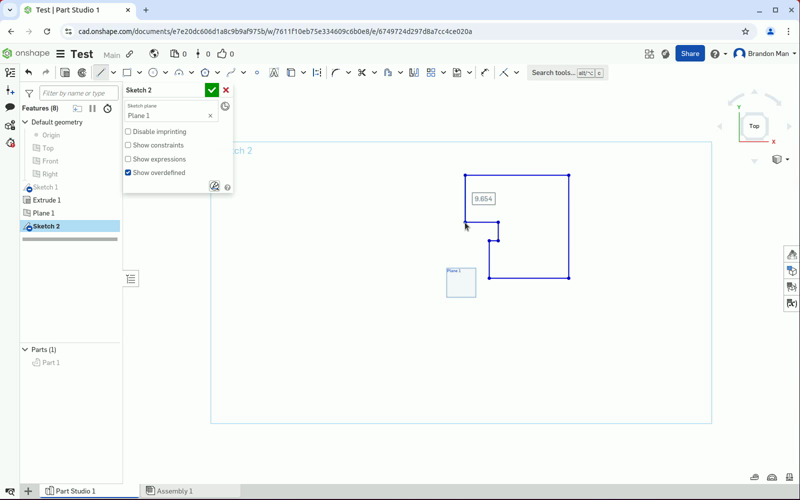
mouse_move(551, 246)
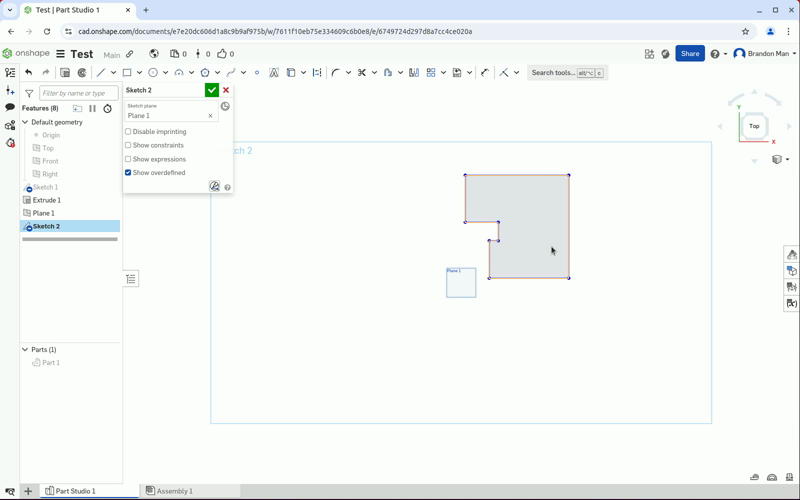
click(551, 246)
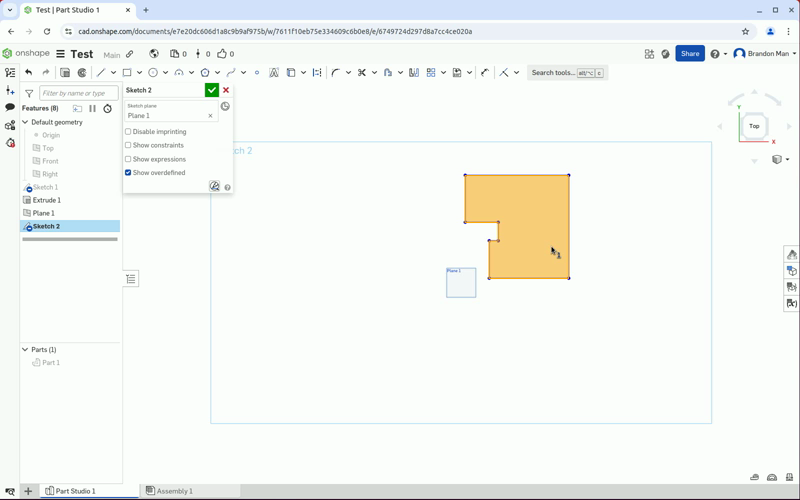
mouse_move(73, 352)
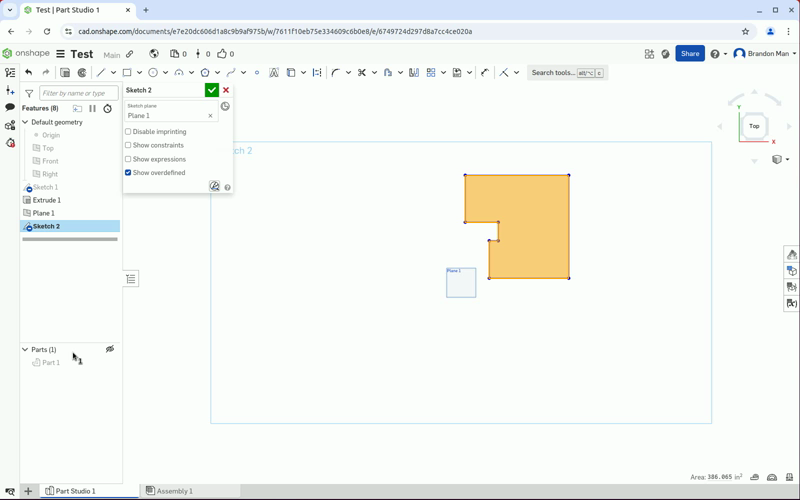
key(shift+y)
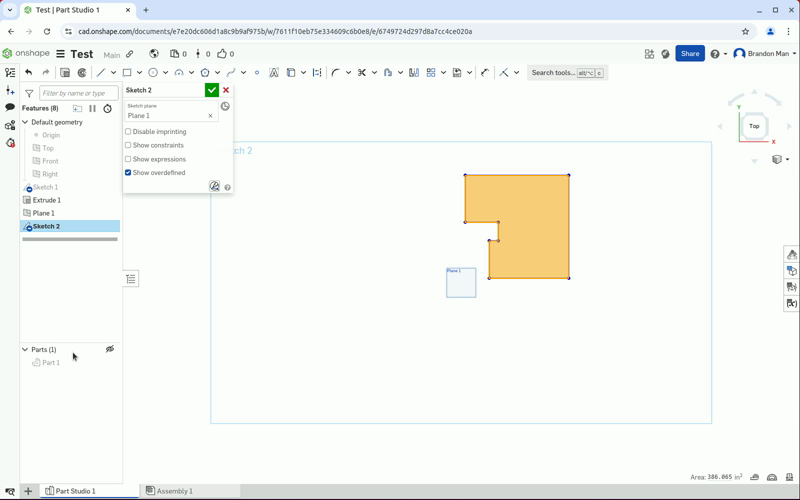
key(shift+e)
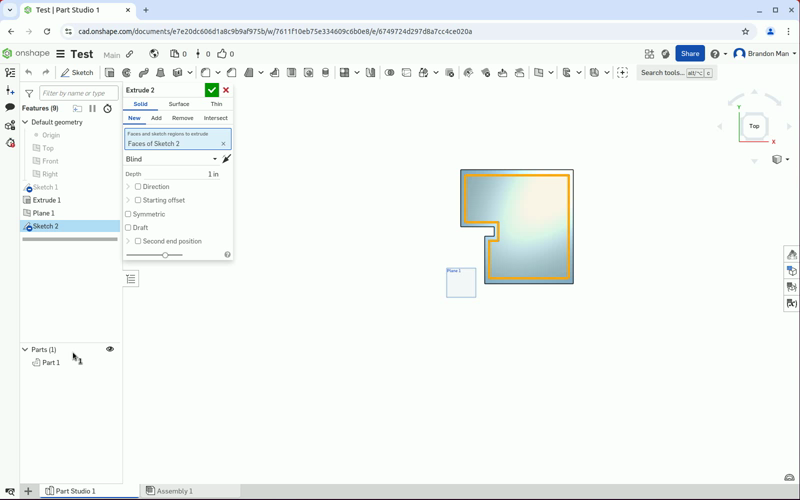
mouse_move(143, 106)
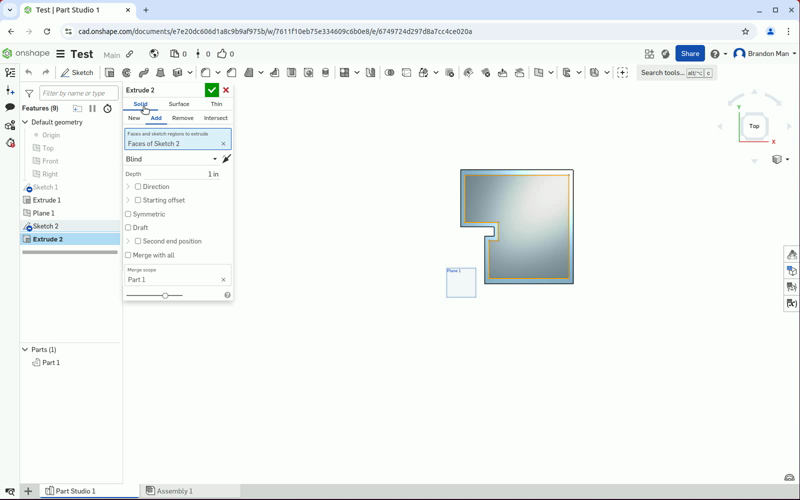
click(143, 106)
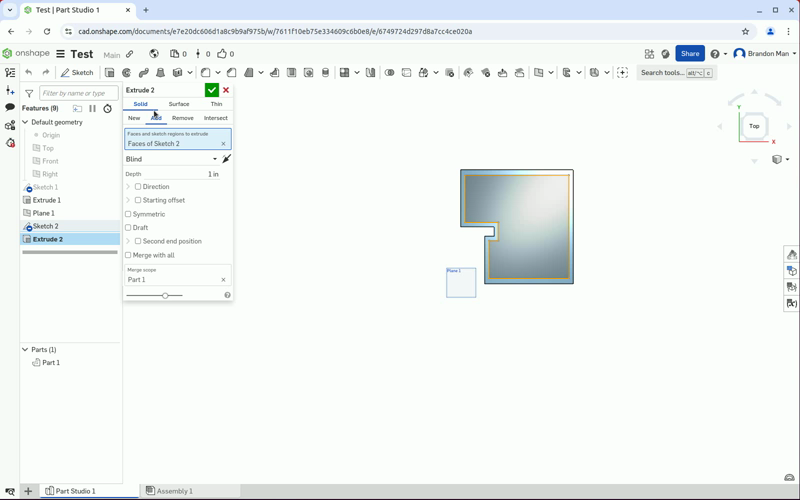
mouse_move(186, 120)
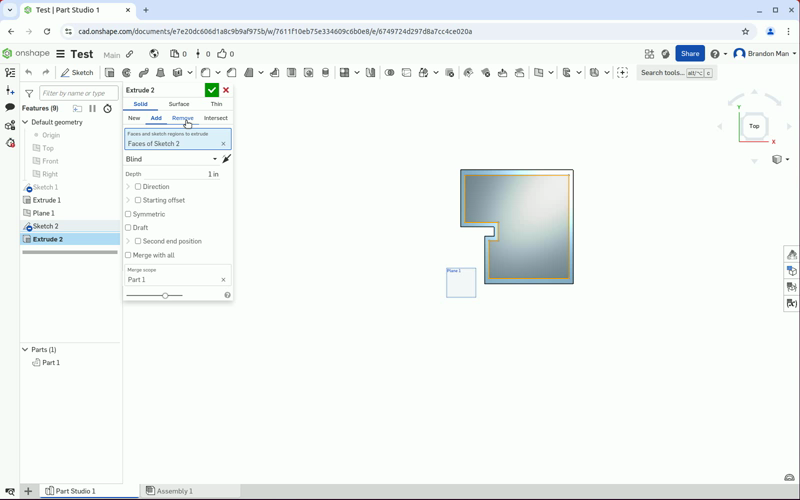
click(186, 120)
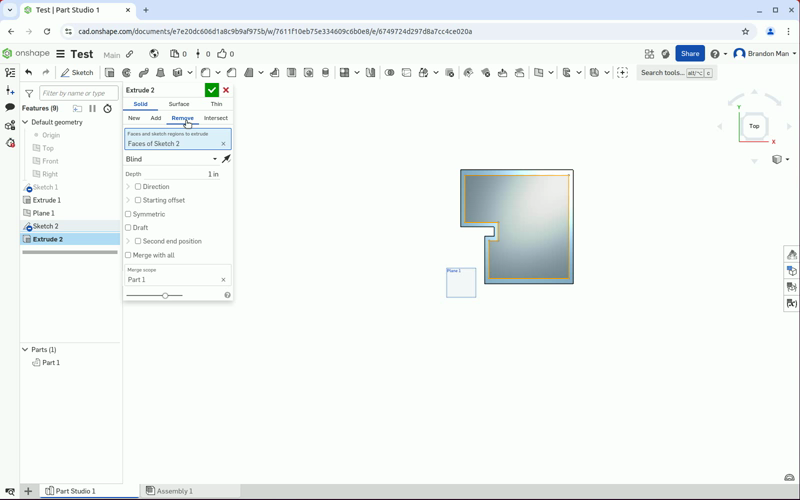
key(tab, 4)
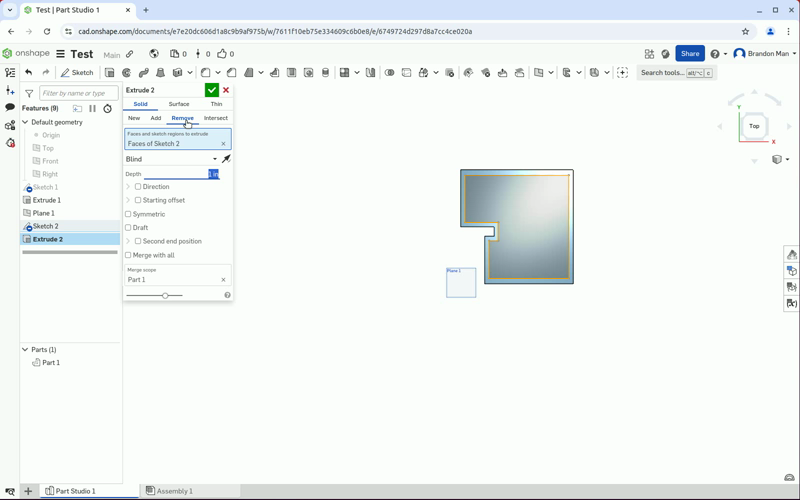
text(4.814)
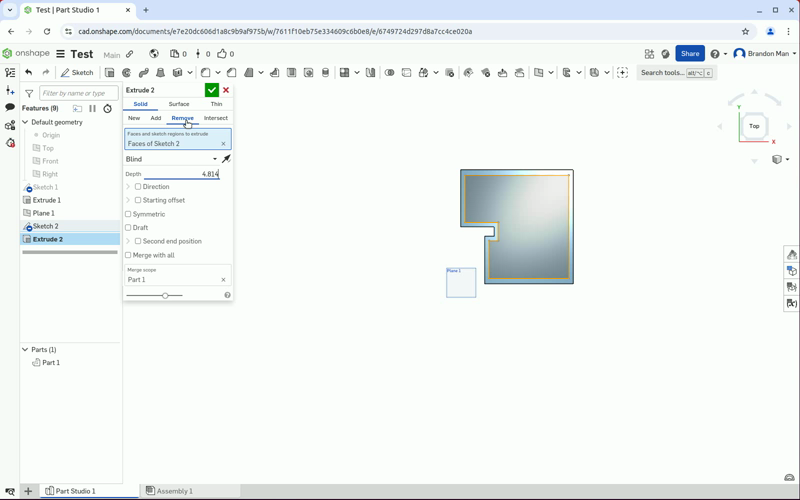
key(tab, 6)
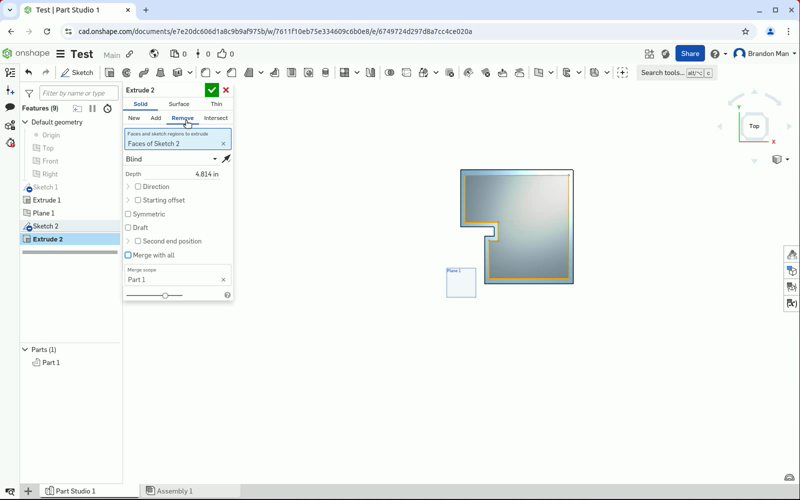
key(space)
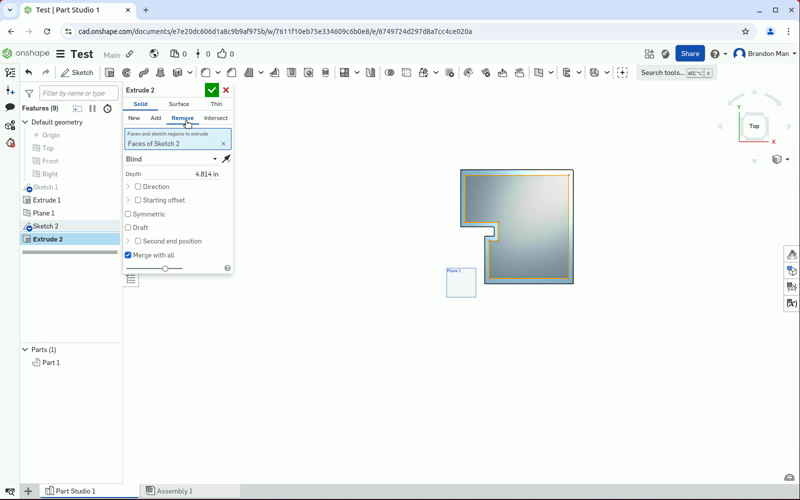
key(enter)
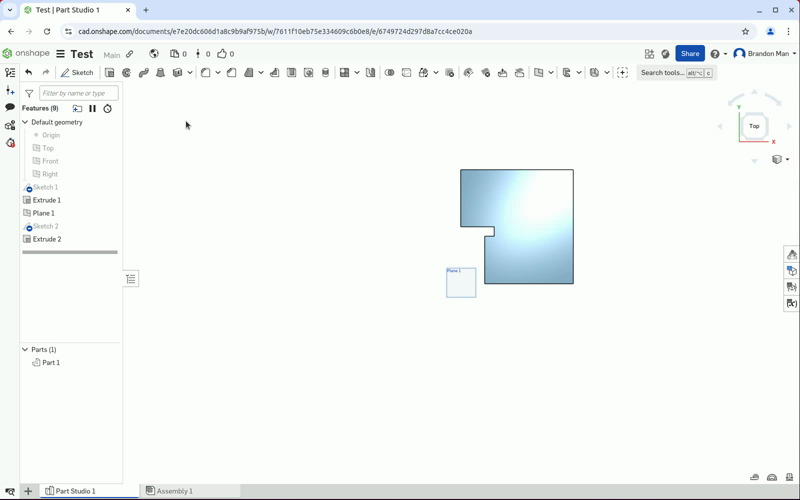
key(shift+h)
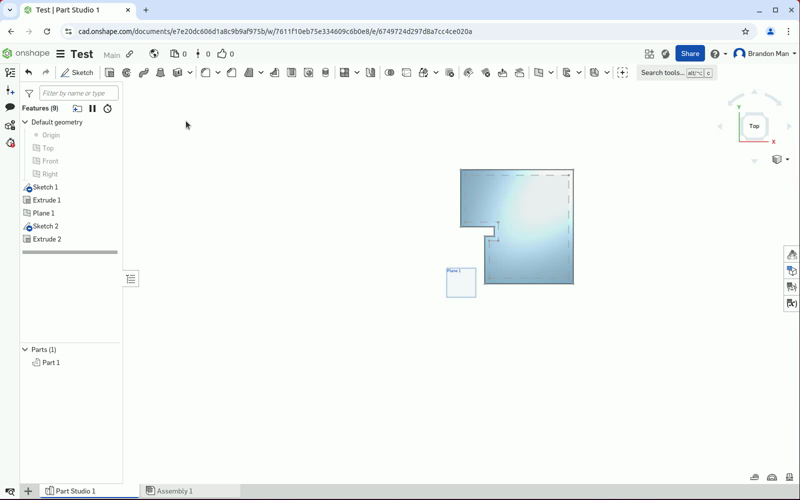
key(shift+h)
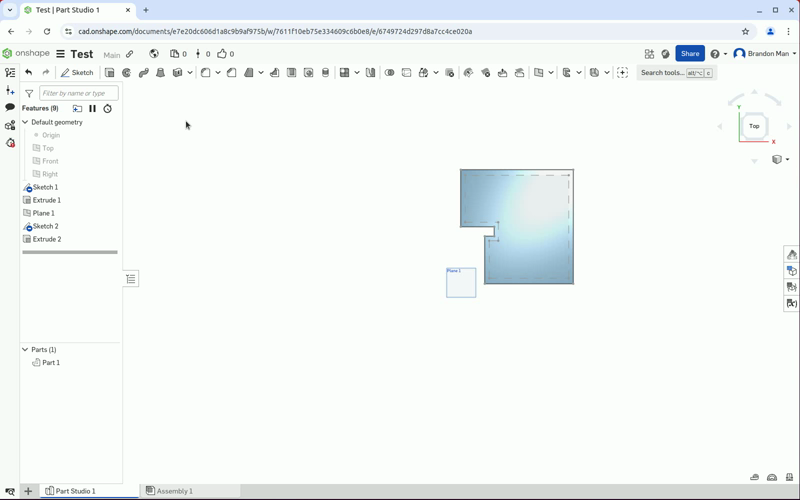
key(shift+7)
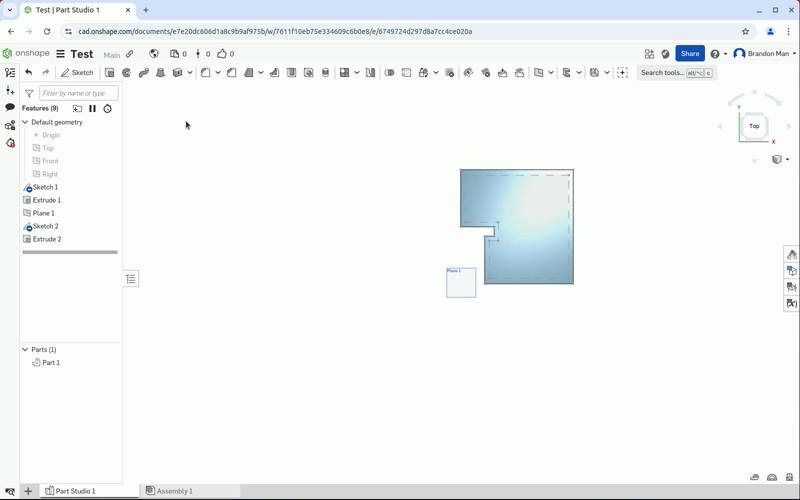
key(up, 3)
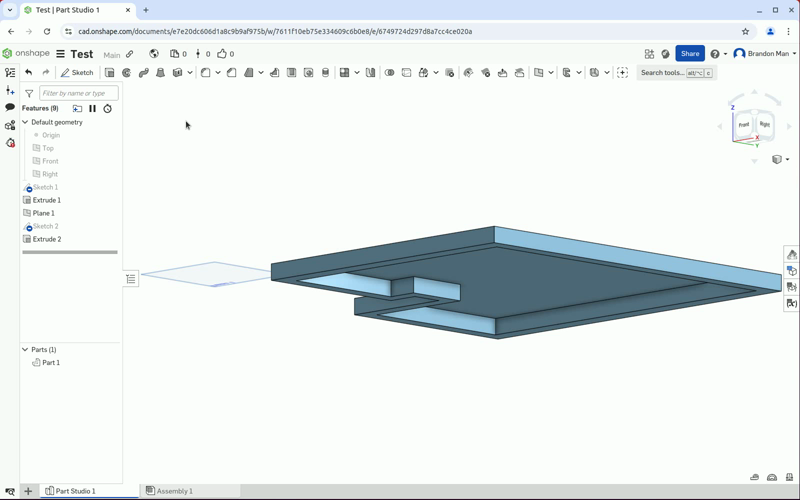
key(left, 3)
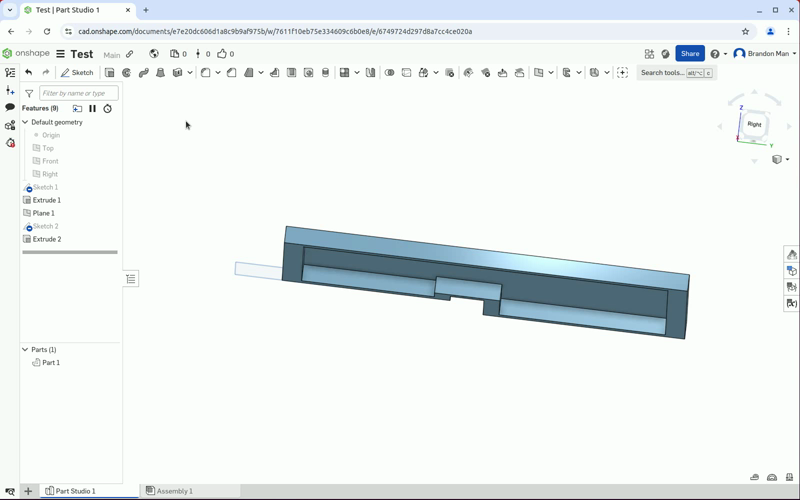
key(right, 3)
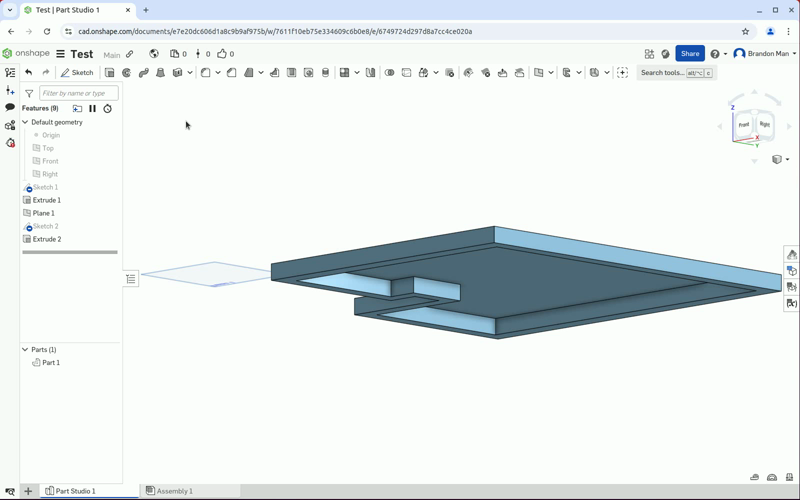
key(down, 3)
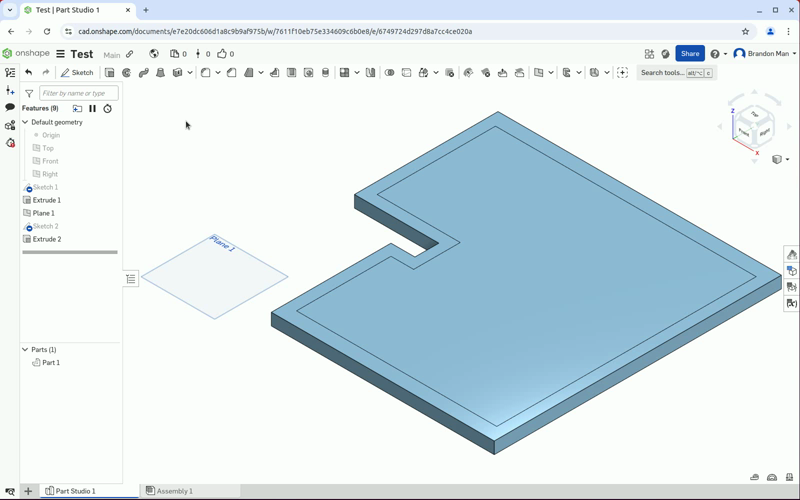
mouse_move(73, 189)
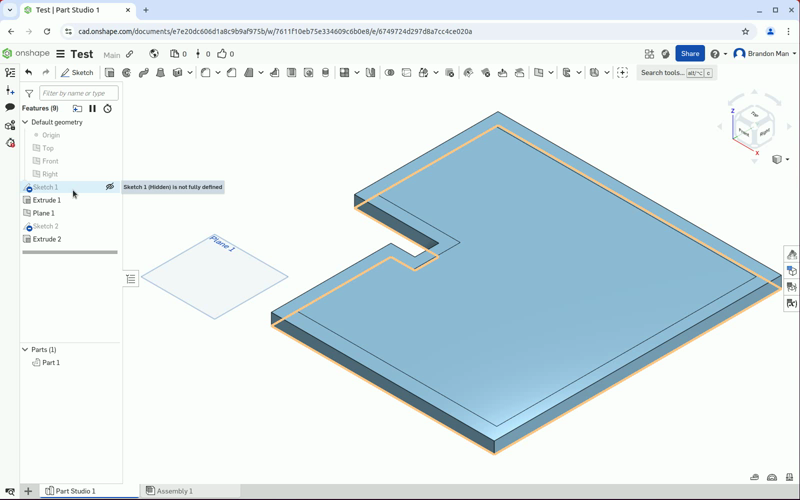
click(73, 189)